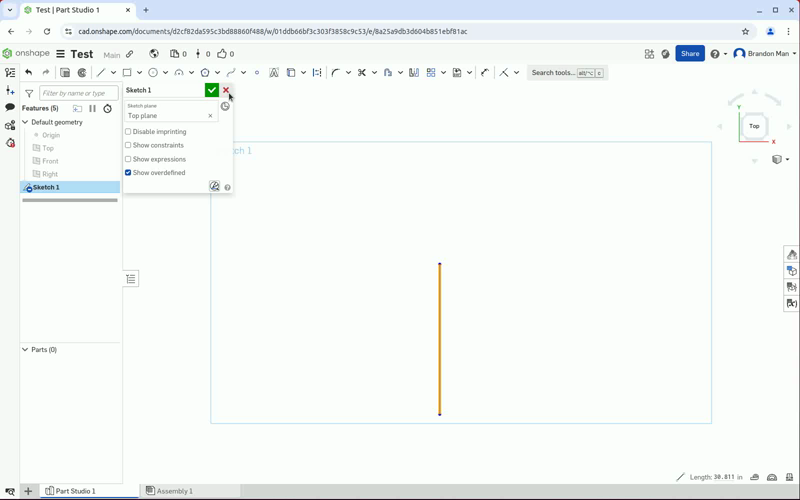
key(shift+h)
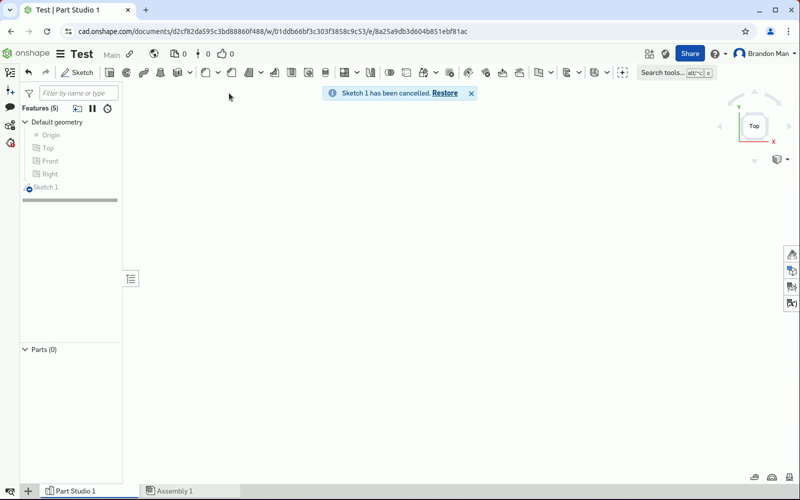
mouse_move(73, 352)
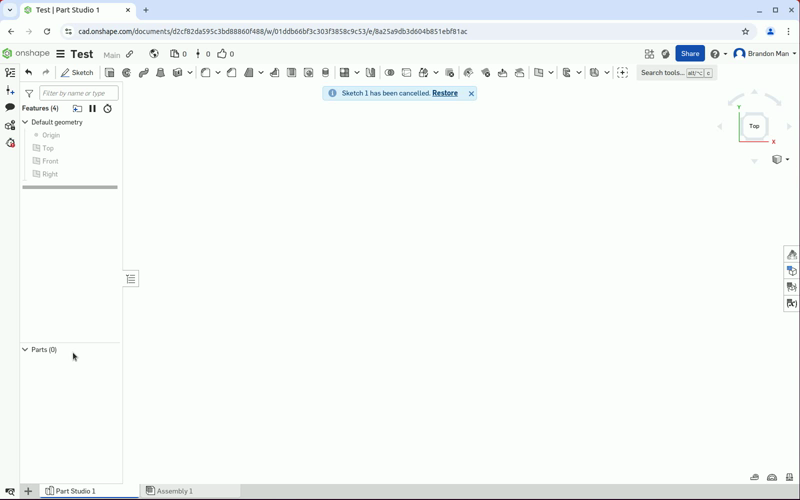
key(y)
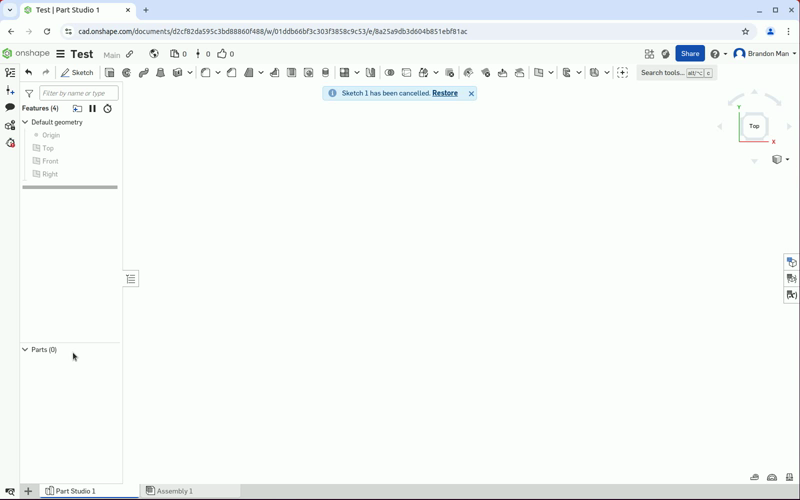
key(shift+p)
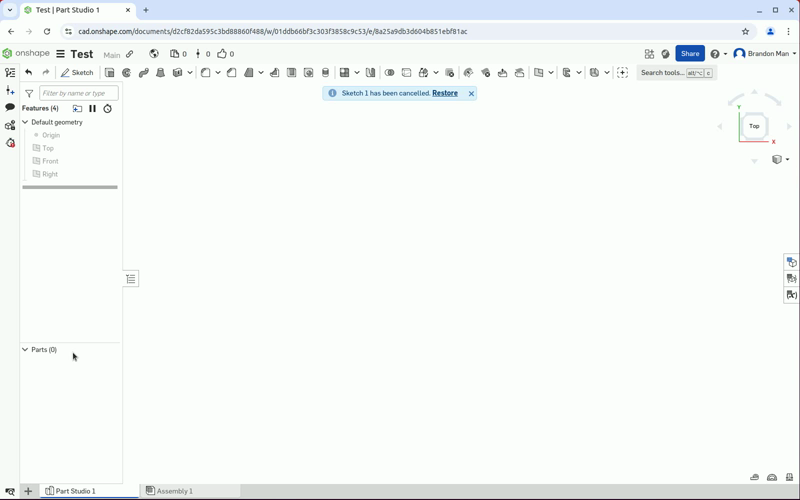
key(space)
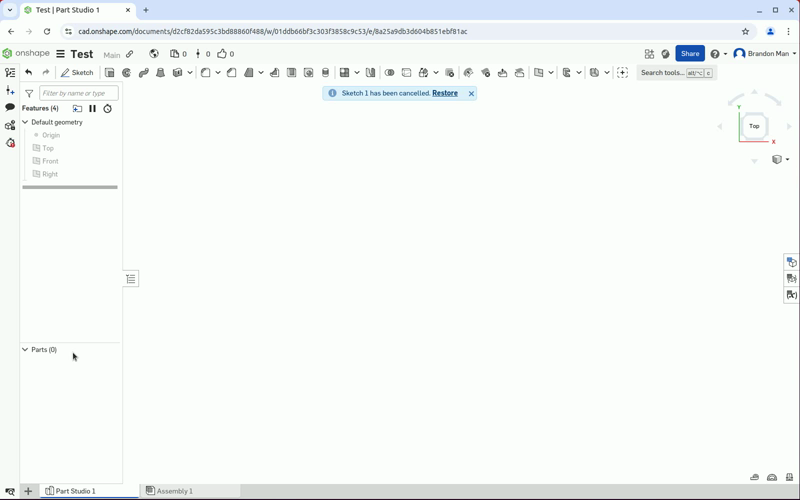
key_down(shift)
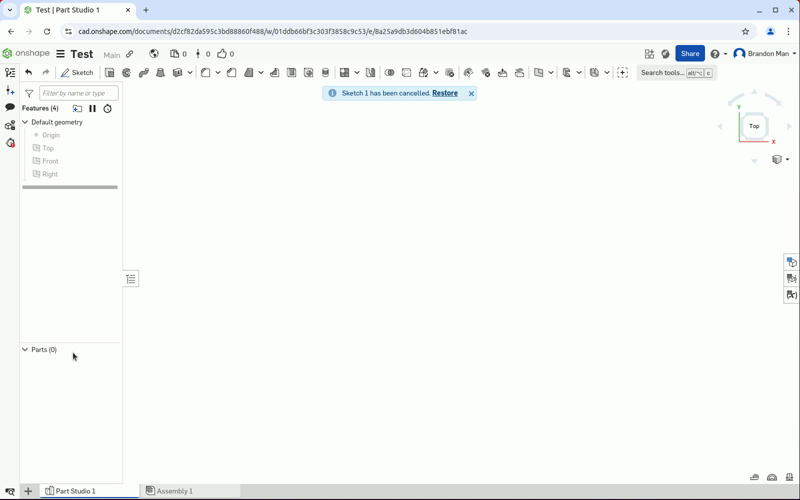
key(up)
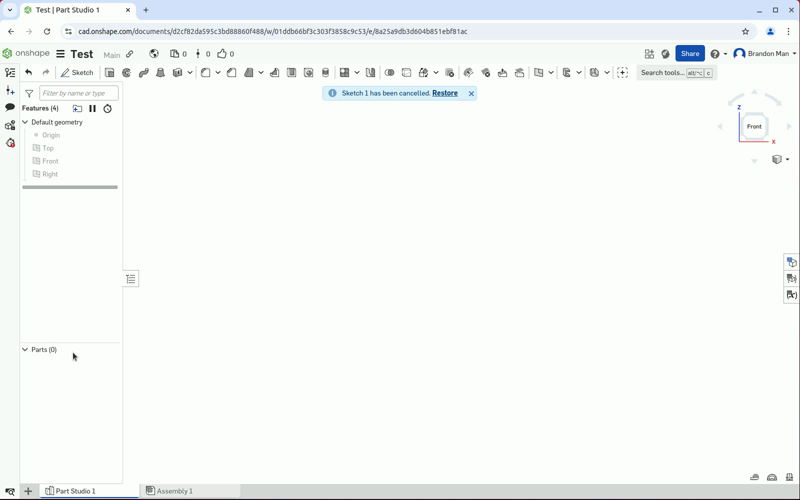
key_up(shift)
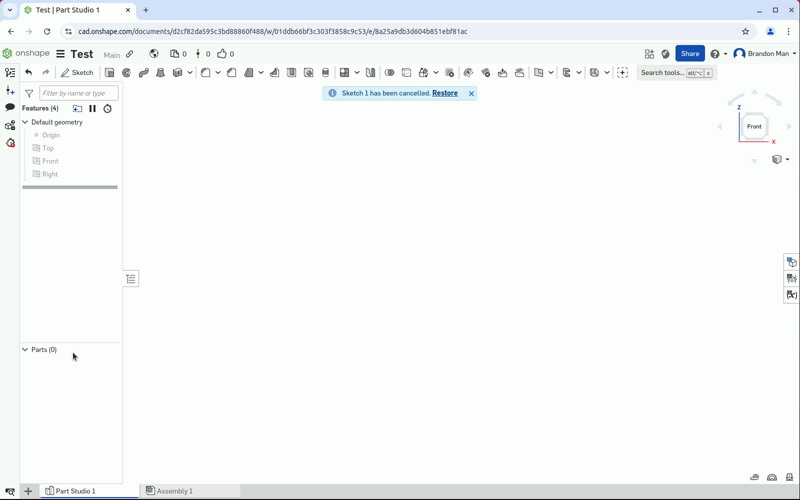
key(space)
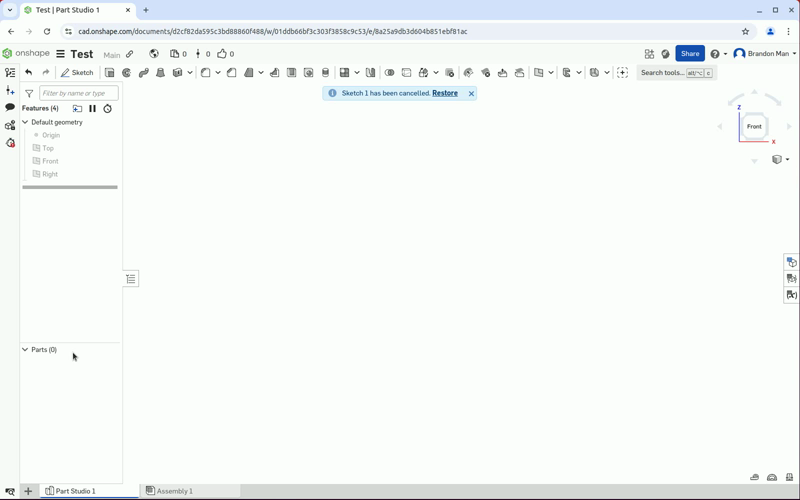
key_down(shift)
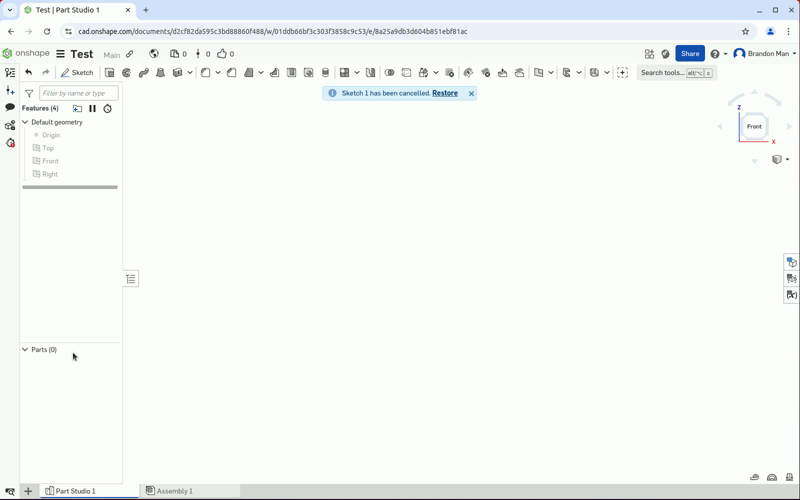
key(left)
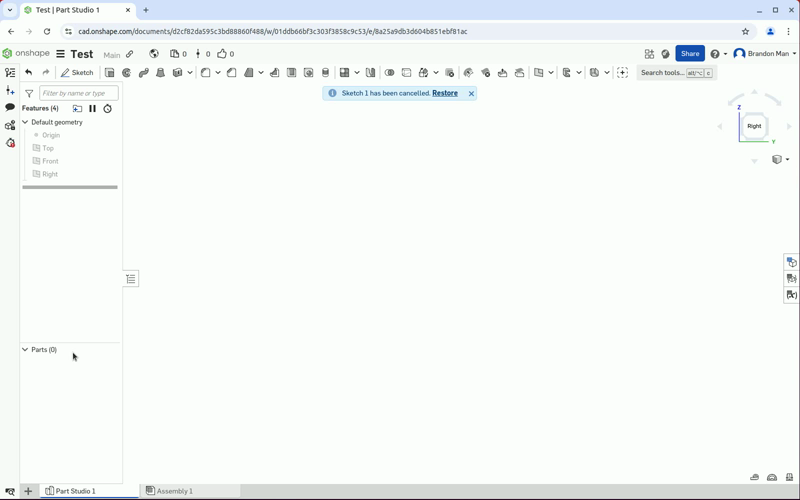
key_up(shift)
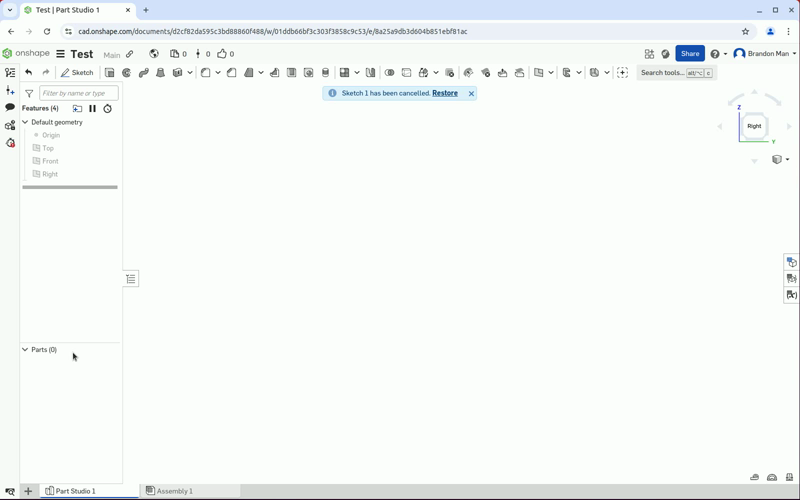
mouse_move(73, 352)
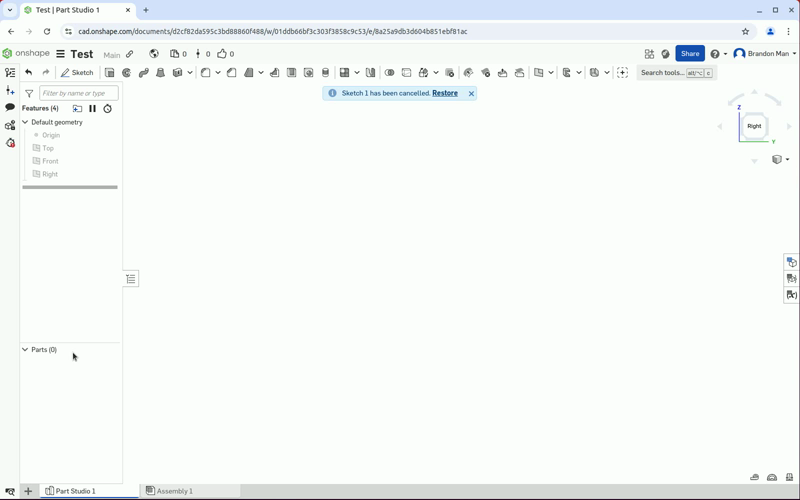
key(shift+y)
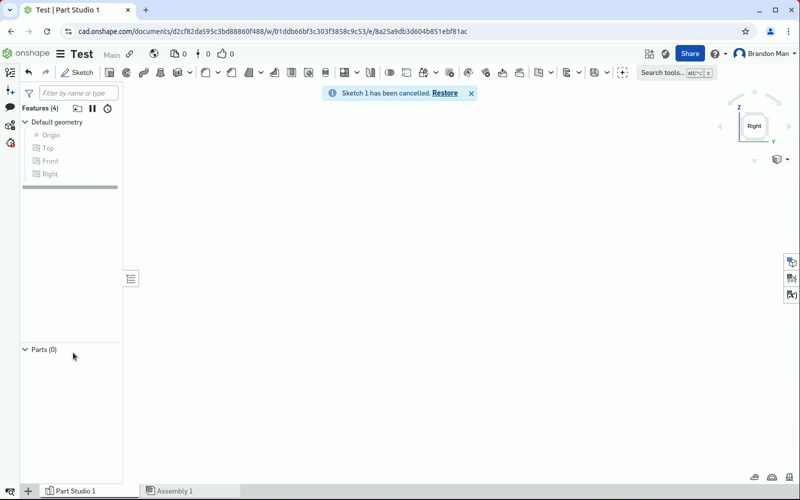
key(shift+s)
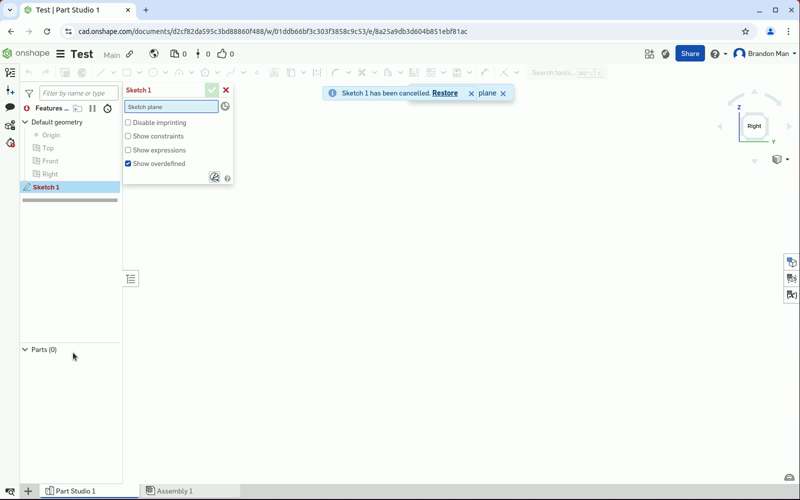
mouse_move(73, 176)
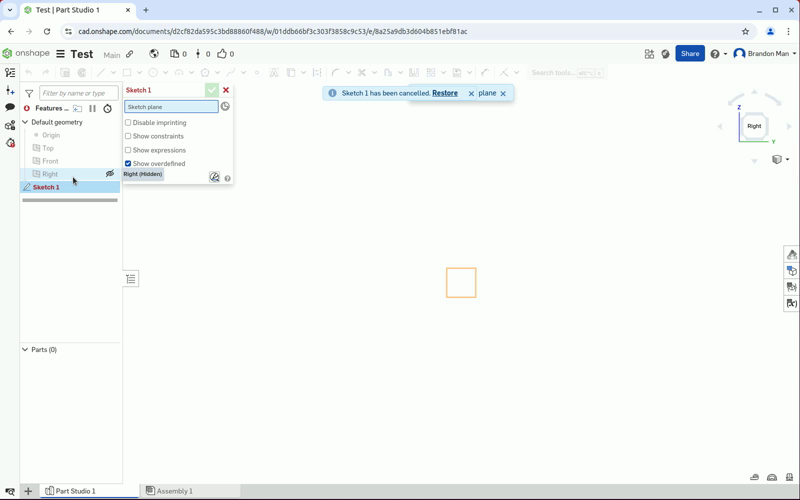
click(73, 176)
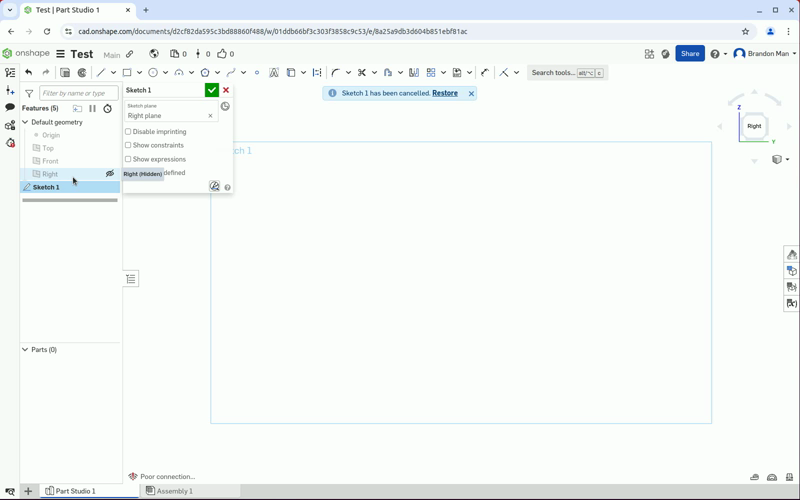
mouse_move(73, 352)
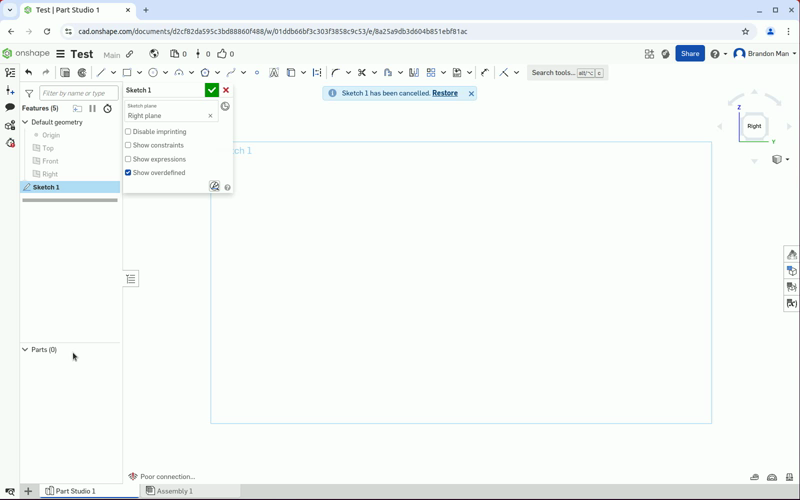
key(y)
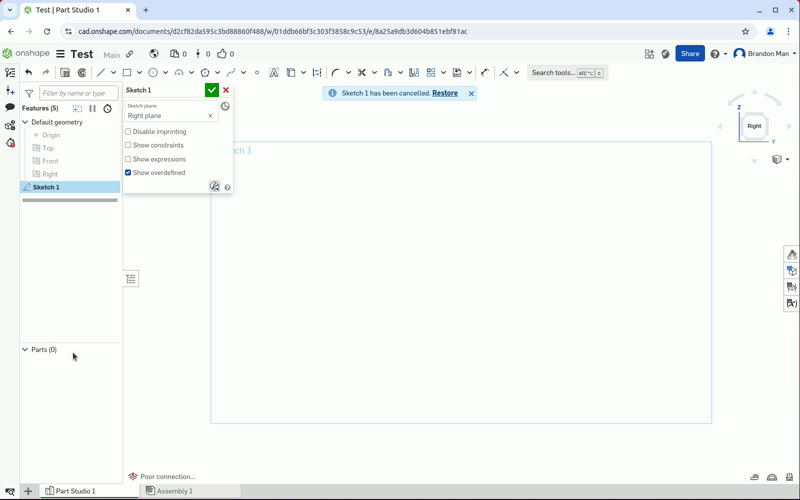
key(l)
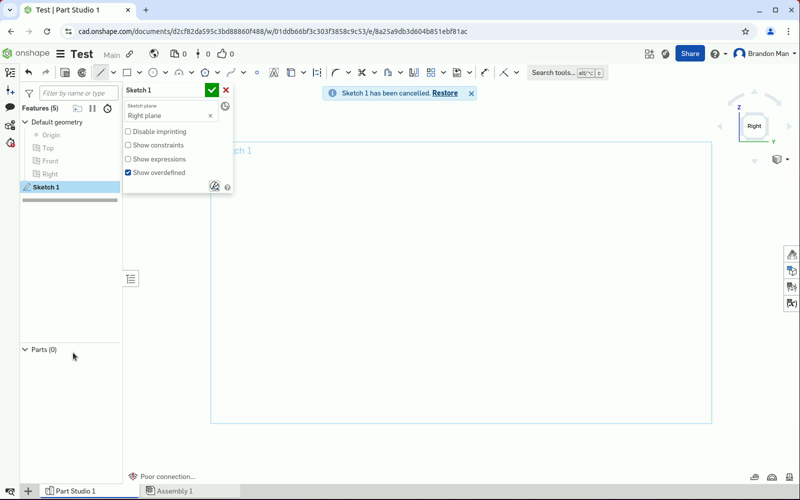
key_down(shift)
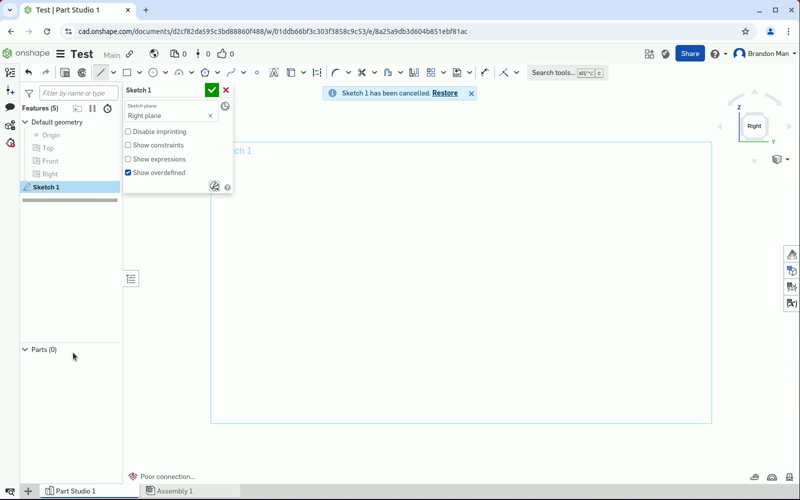
mouse_move(348, 282)
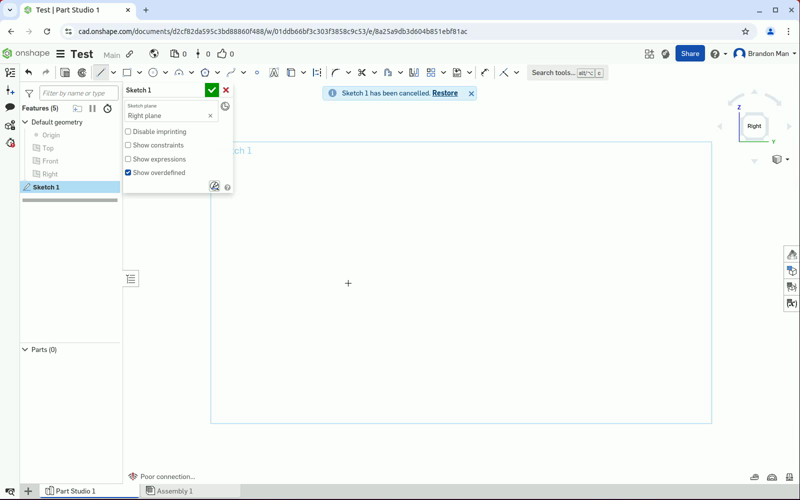
click(348, 282)
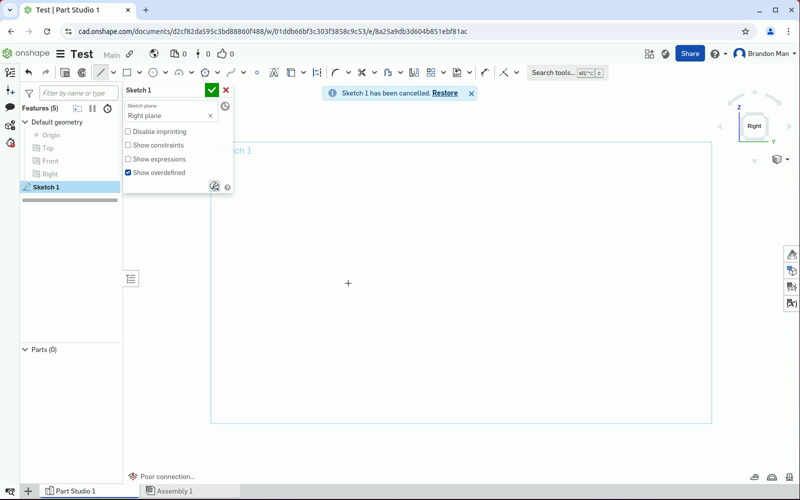
key_up(shift)
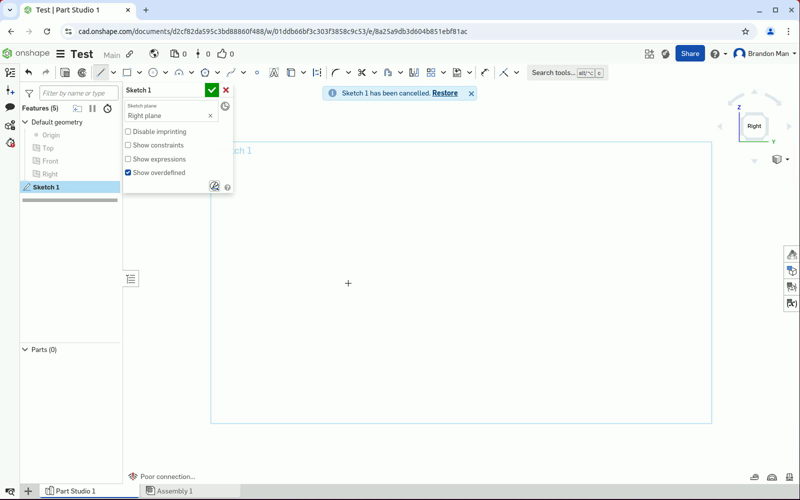
key_down(shift)
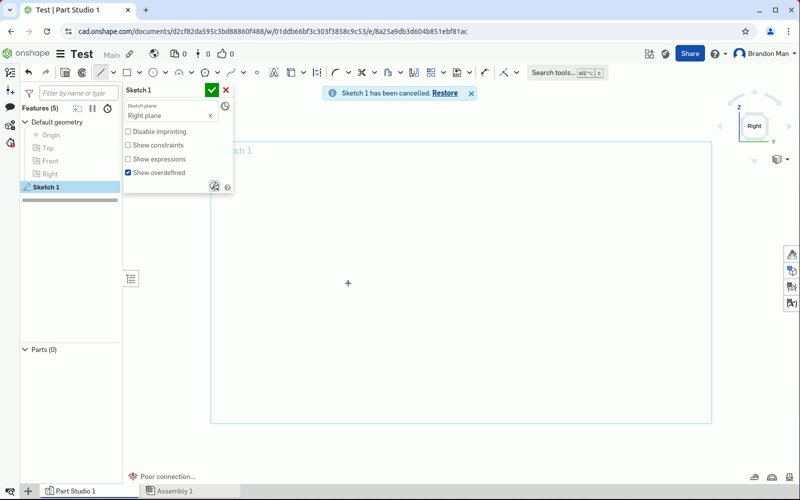
mouse_move(460, 282)
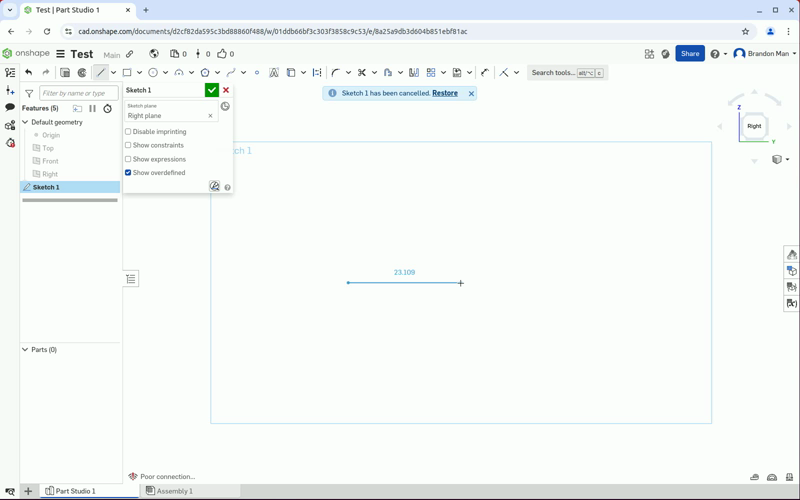
click(460, 282)
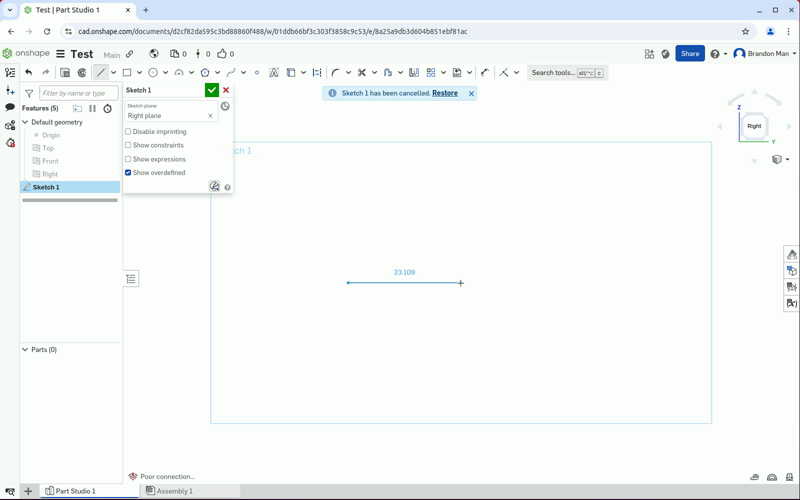
key_up(shift)
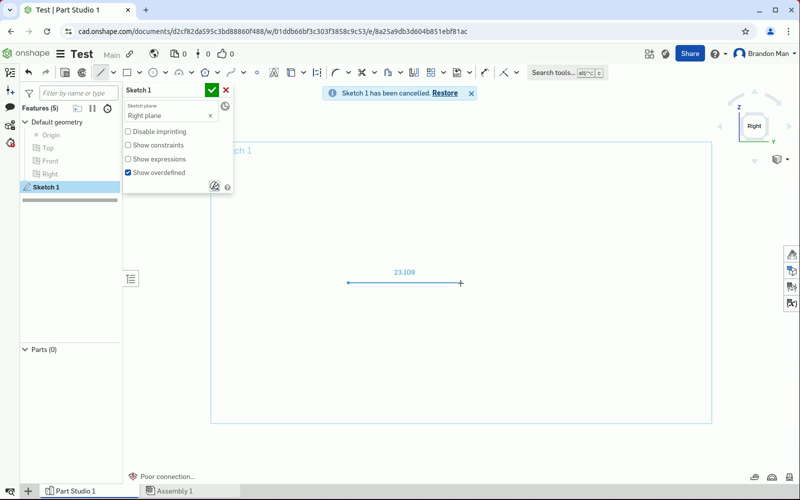
key_down(shift)
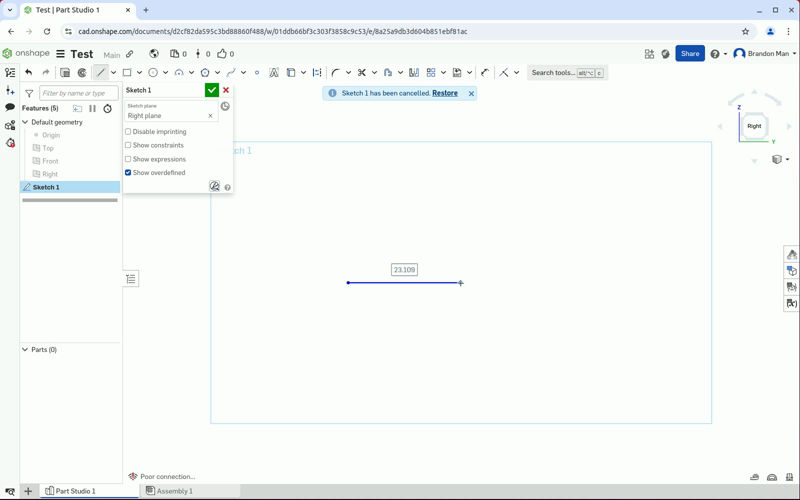
mouse_move(490, 282)
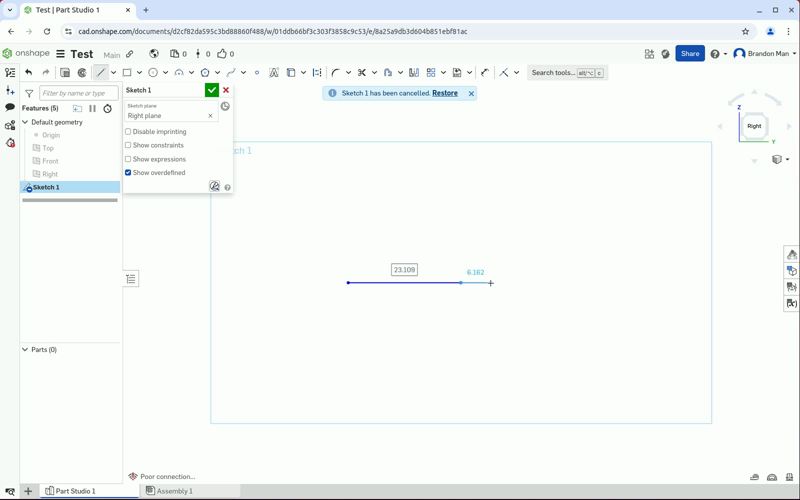
mouse_move(460, 250)
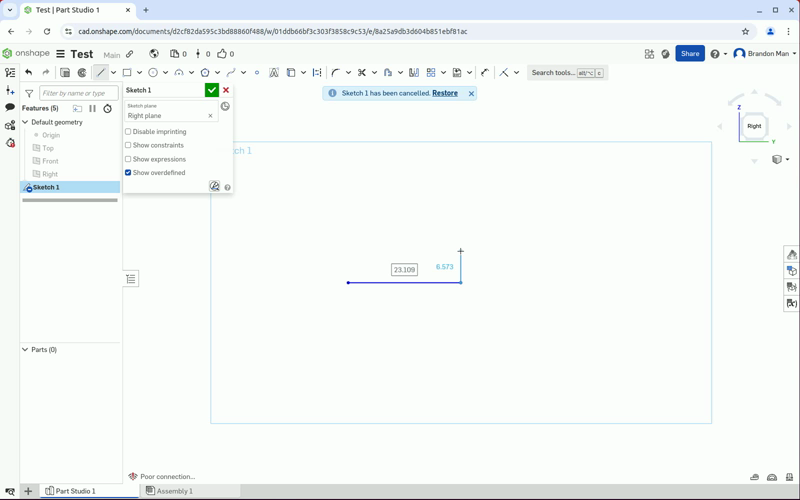
click(460, 250)
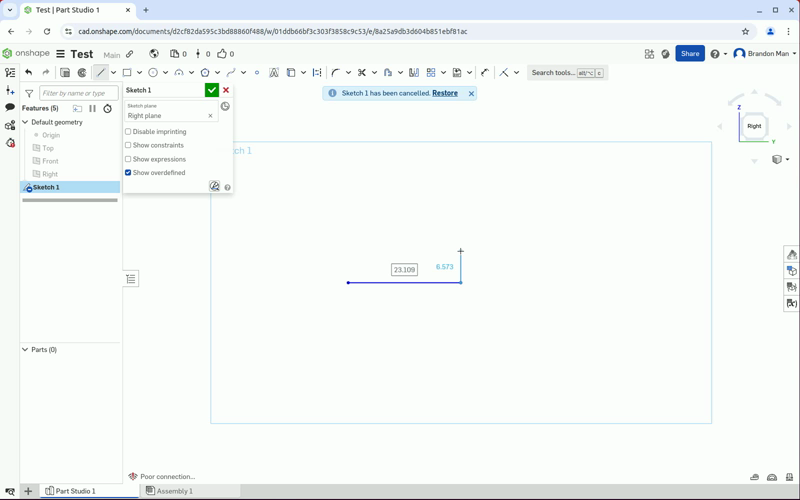
key_up(shift)
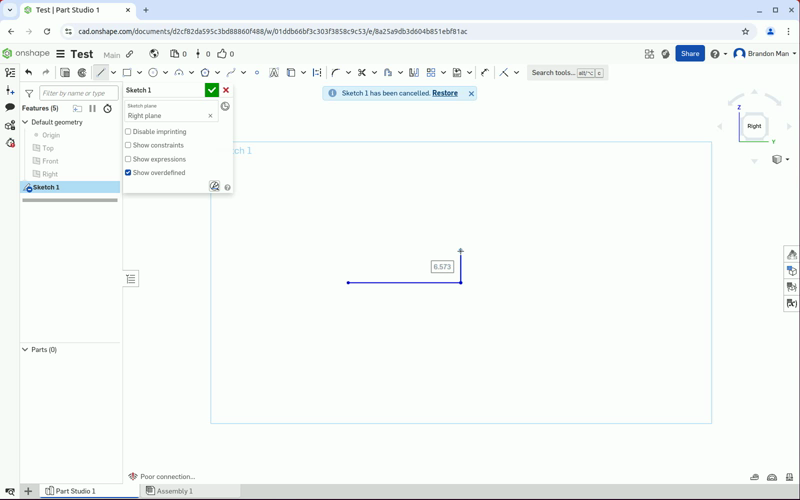
key_down(shift)
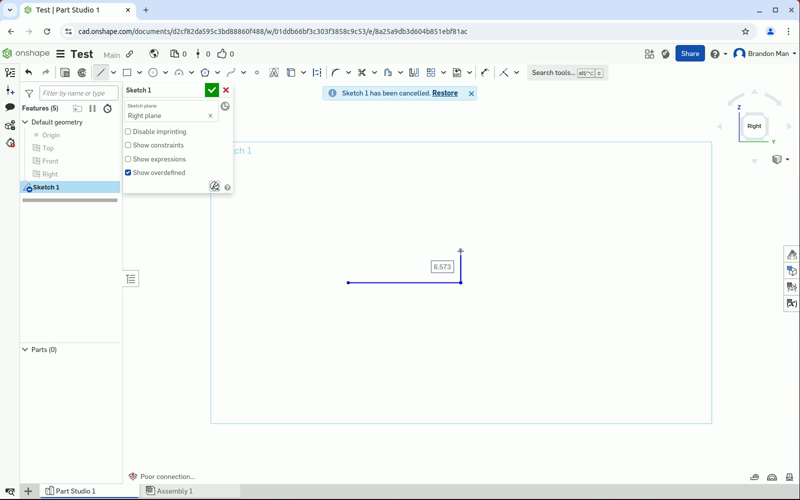
mouse_move(356, 250)
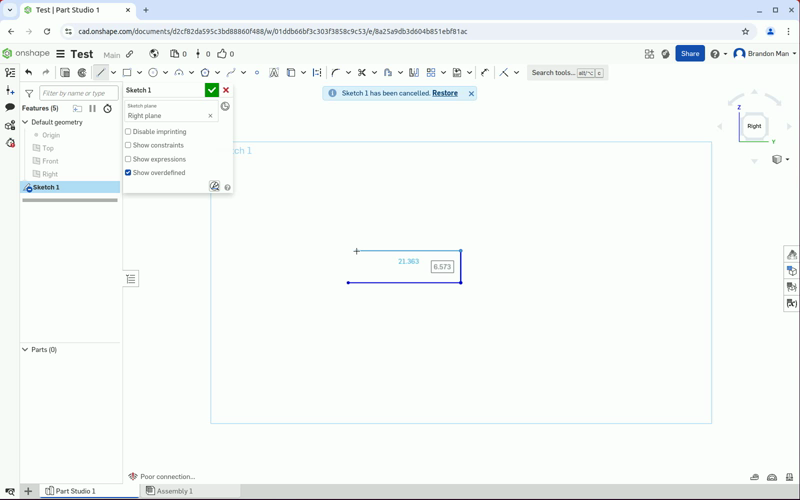
click(356, 250)
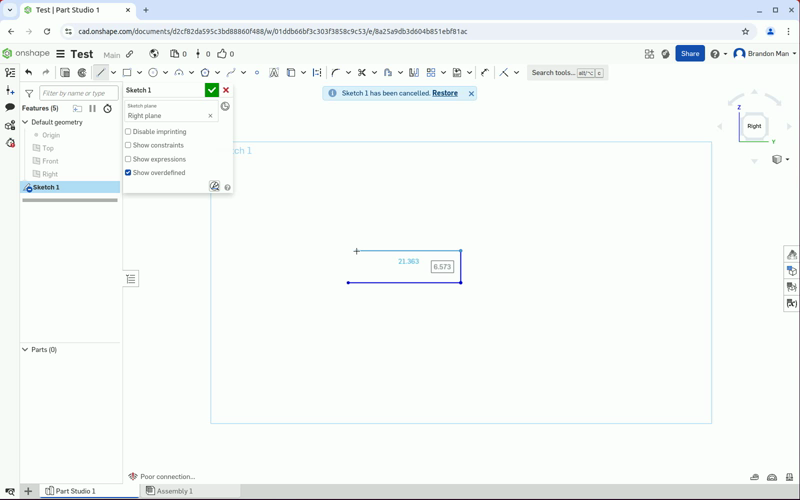
key_up(shift)
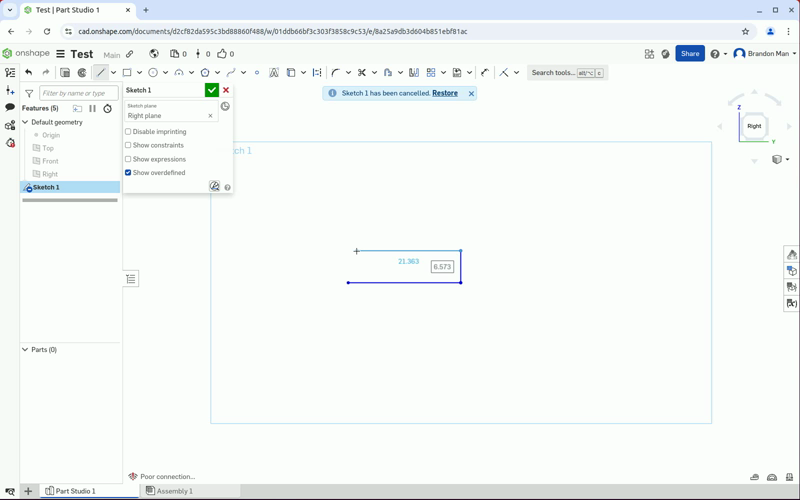
mouse_move(386, 250)
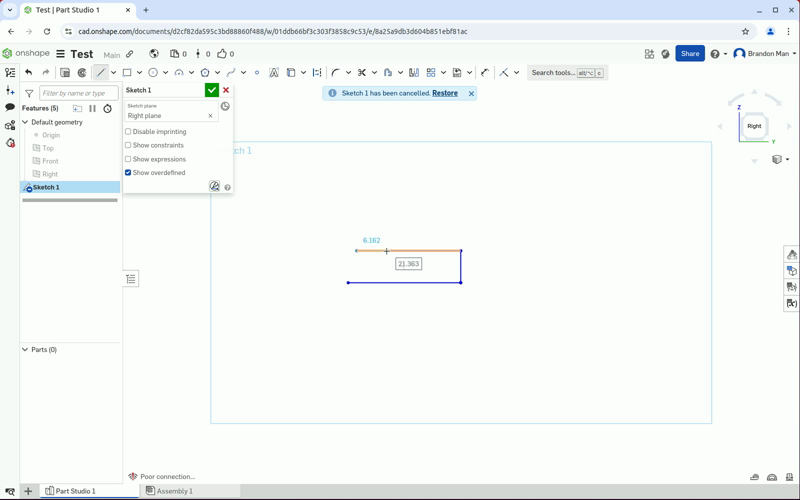
key_down(shift)
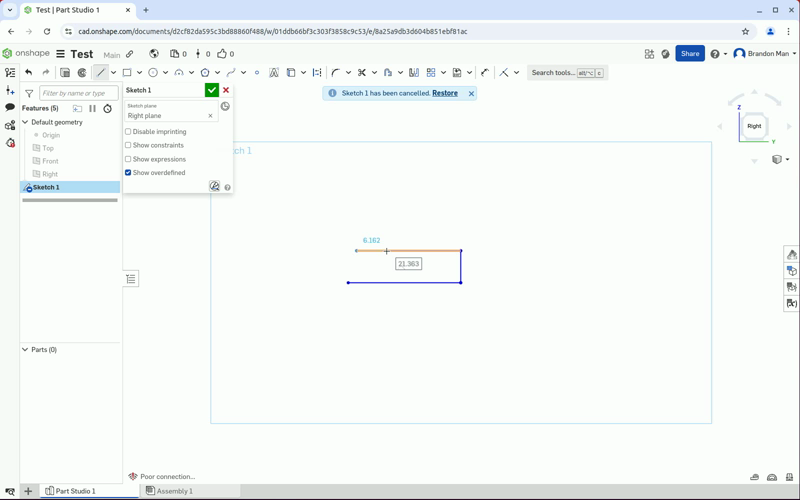
mouse_move(348, 282)
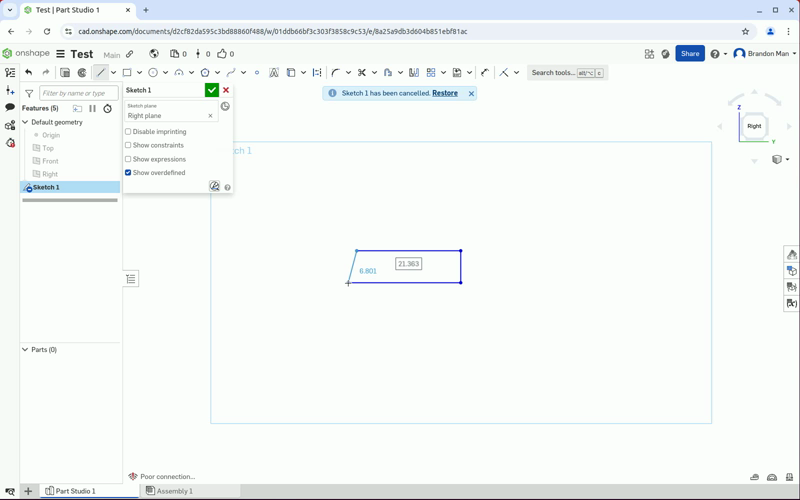
key_up(shift)
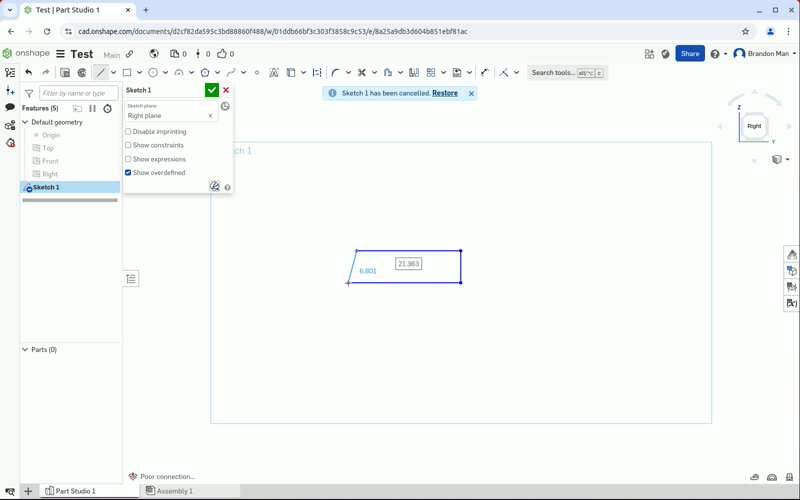
click(348, 282)
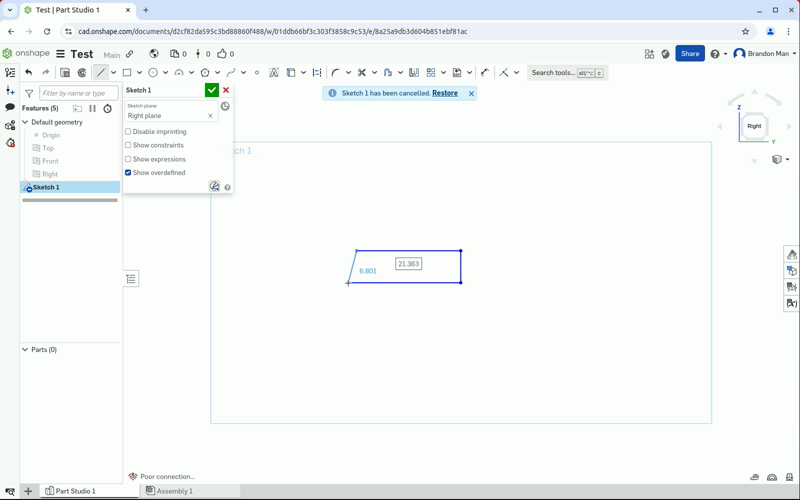
key(esc)
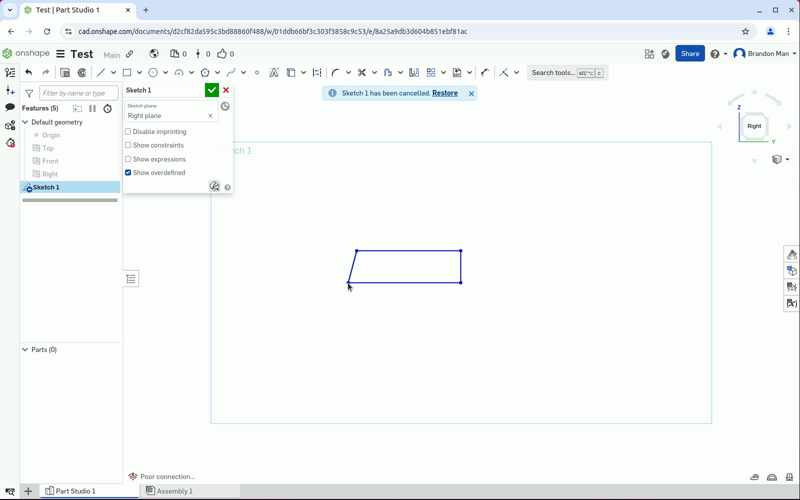
mouse_move(387, 272)
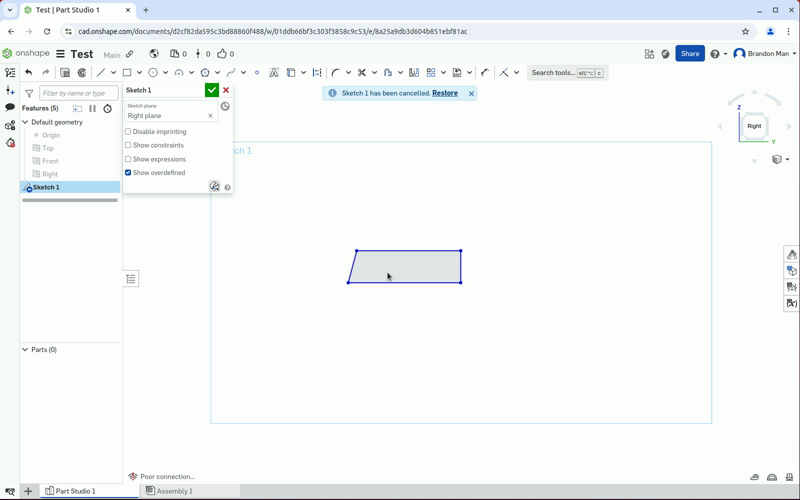
click(387, 272)
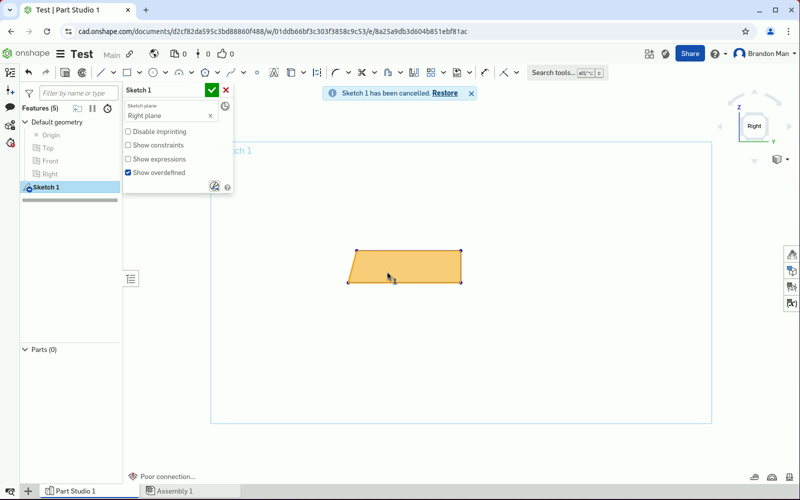
mouse_move(73, 352)
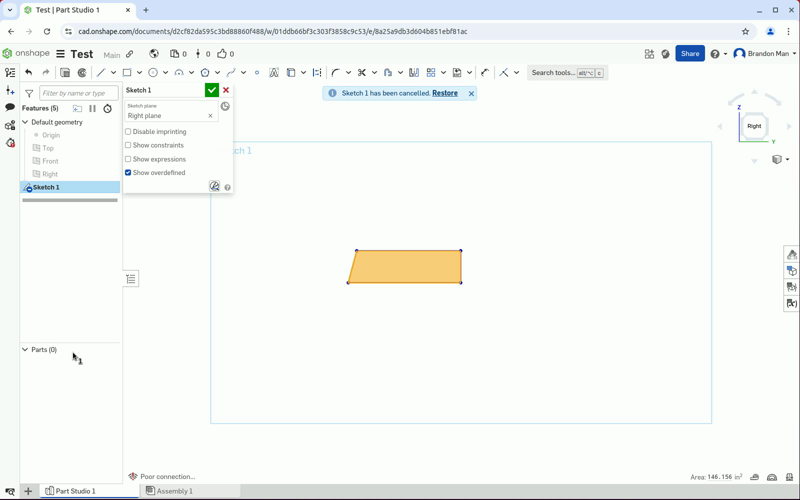
key(shift+y)
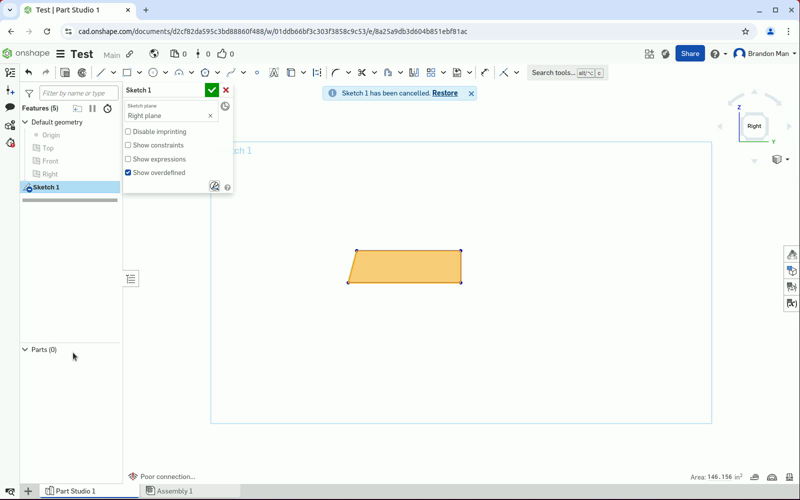
key(shift+e)
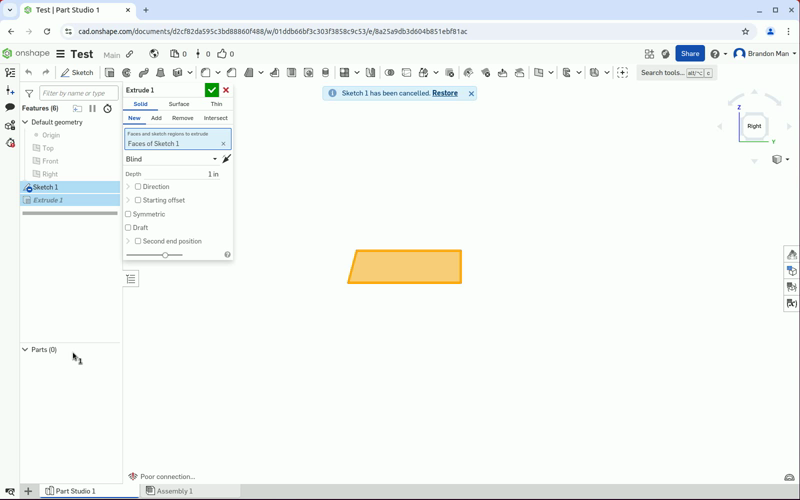
mouse_move(143, 106)
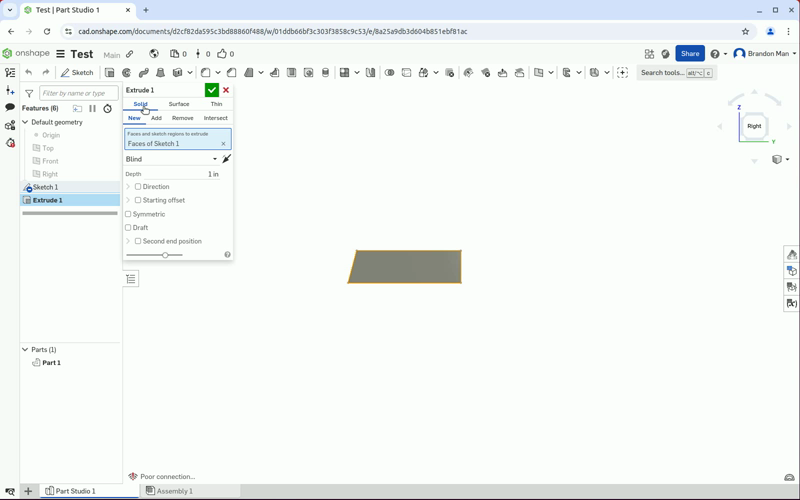
click(143, 106)
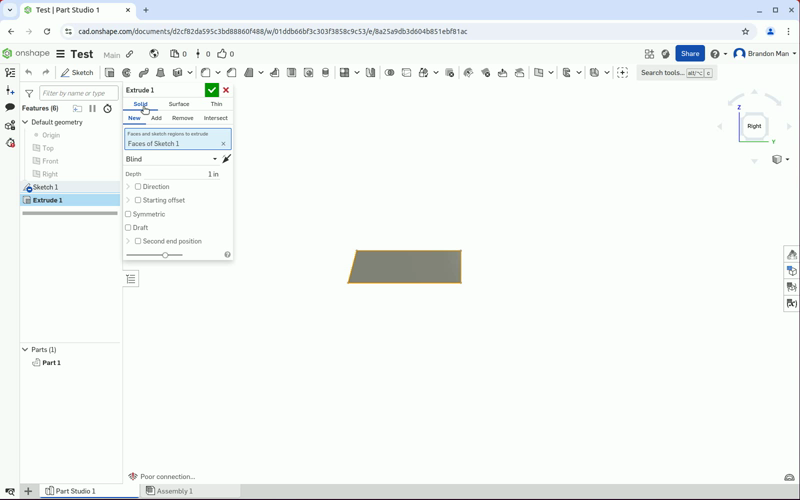
mouse_move(137, 120)
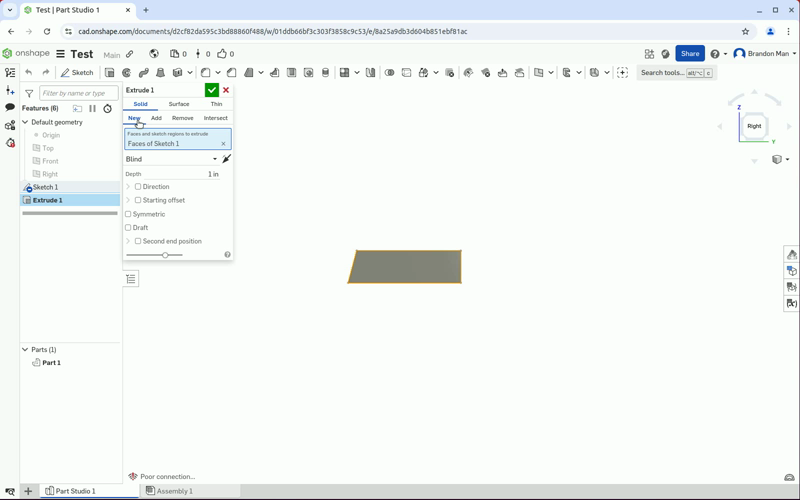
click(137, 120)
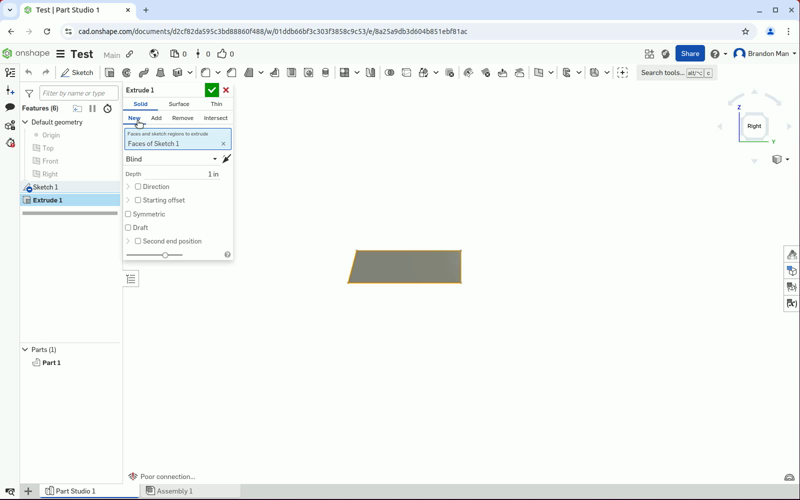
key(tab, 4)
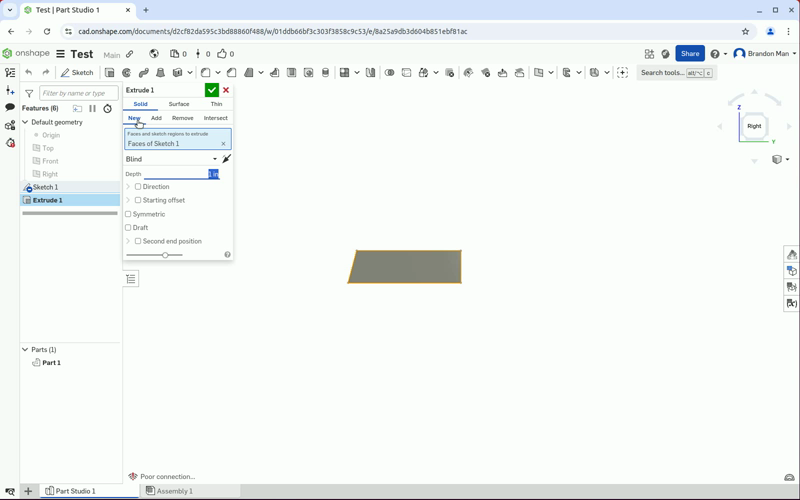
text(5.296)
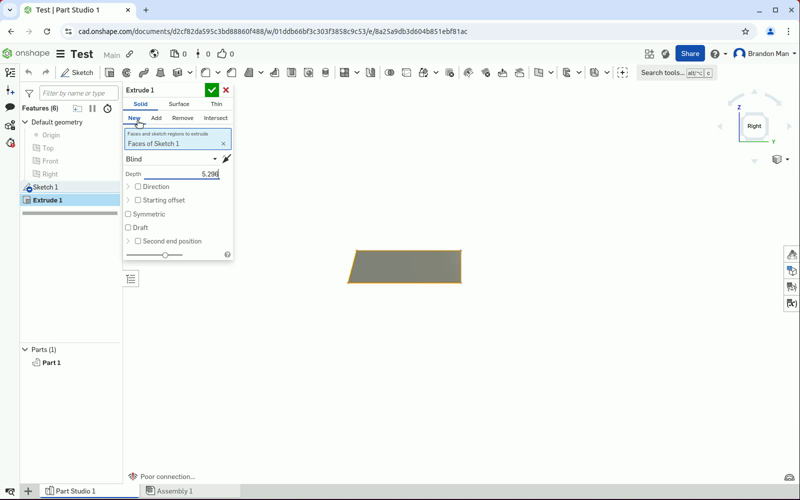
key(tab, 3)
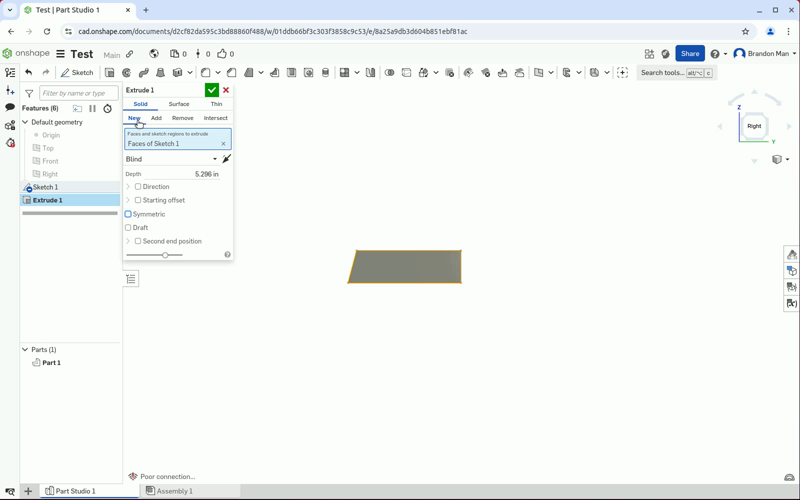
key(space)
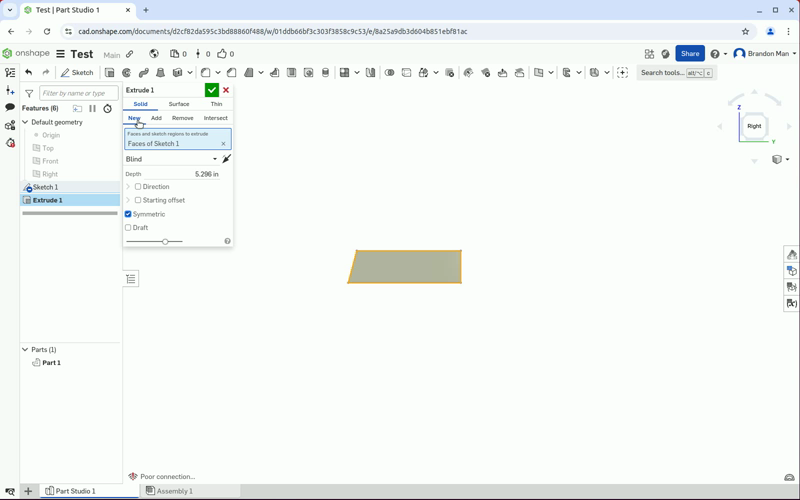
key(enter)
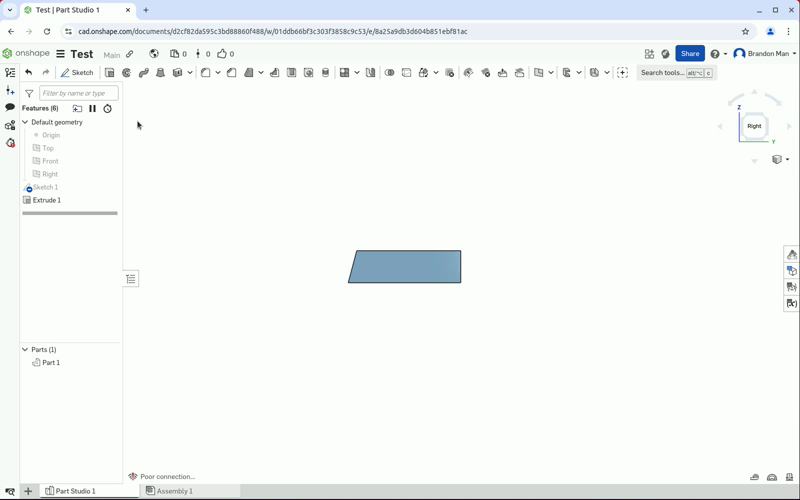
key(shift+h)
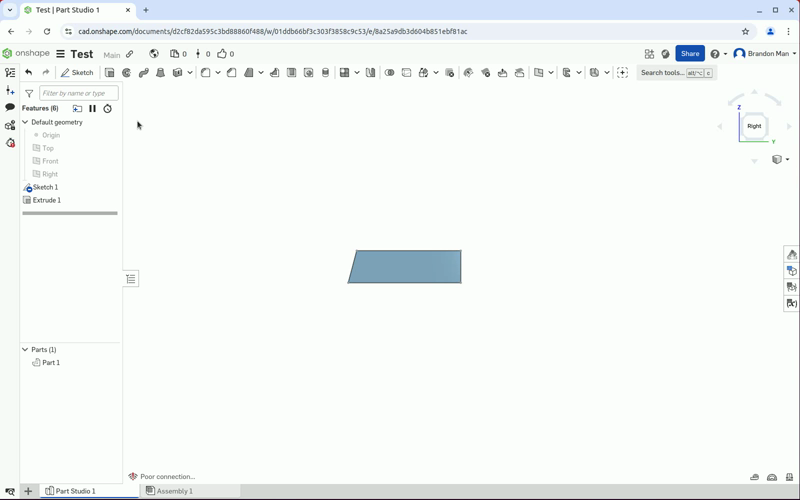
key(shift+h)
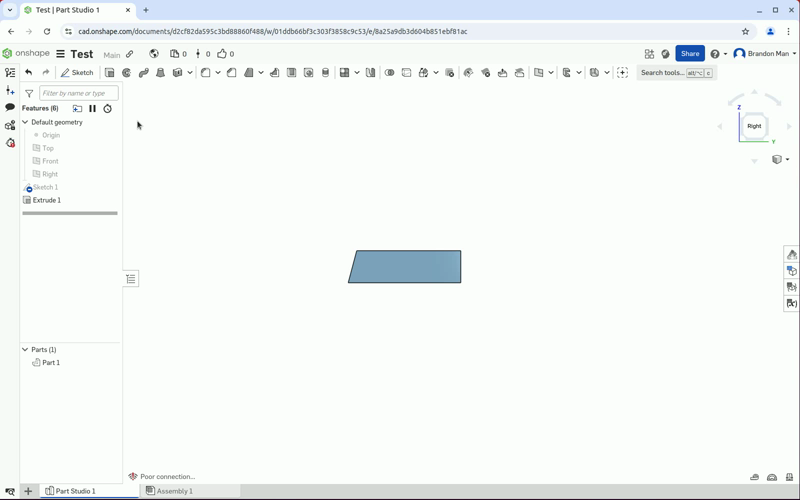
mouse_move(73, 189)
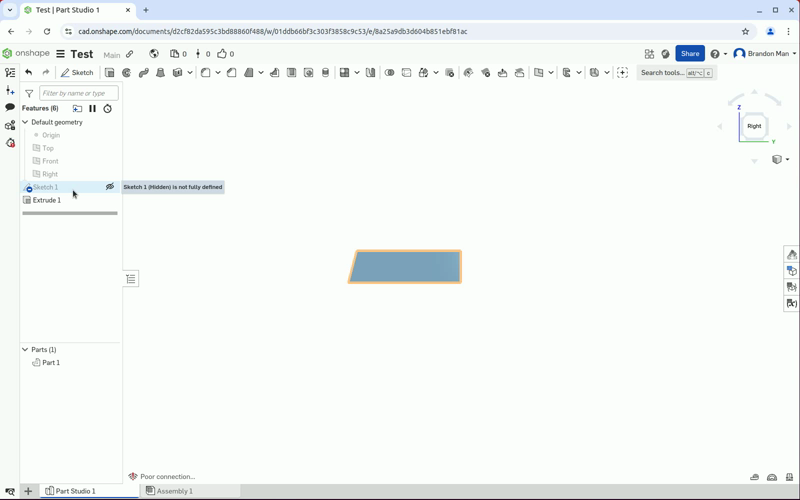
click(73, 189)
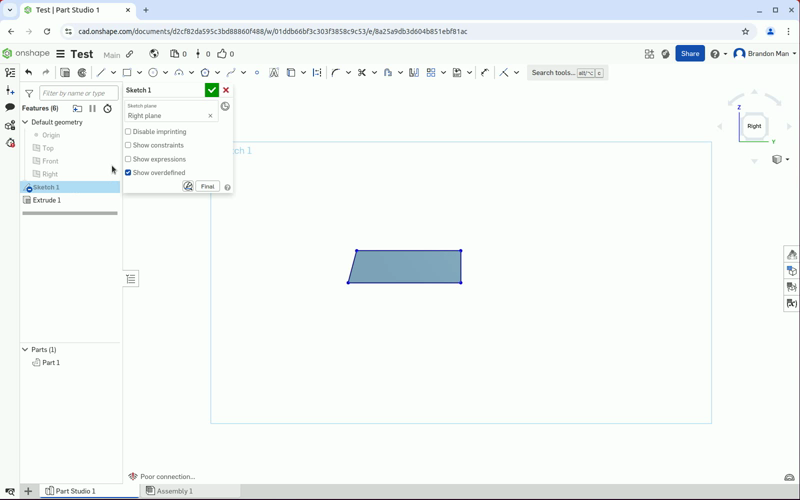
mouse_move(229, 92)
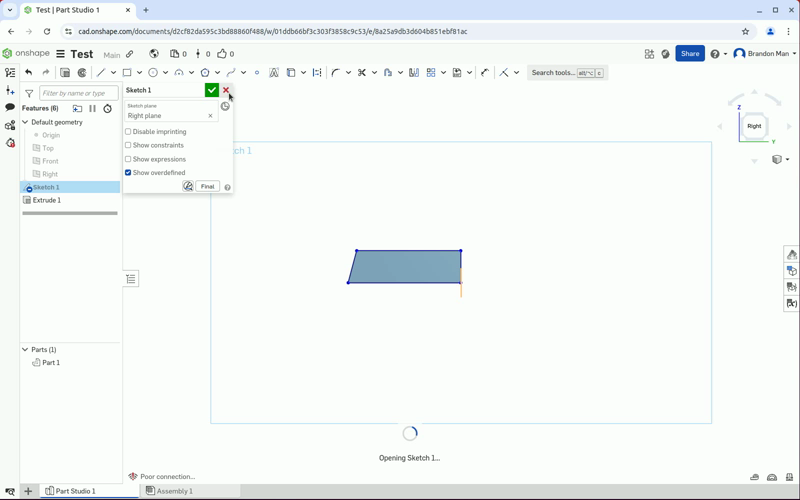
click(229, 92)
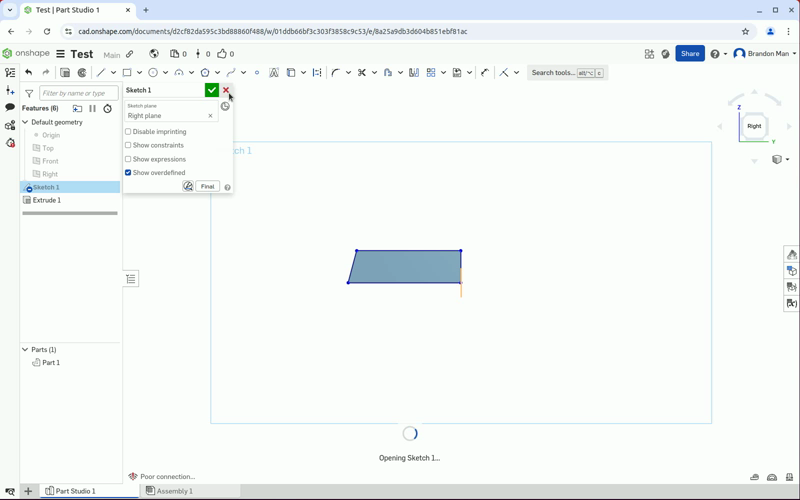
key(shift+s)
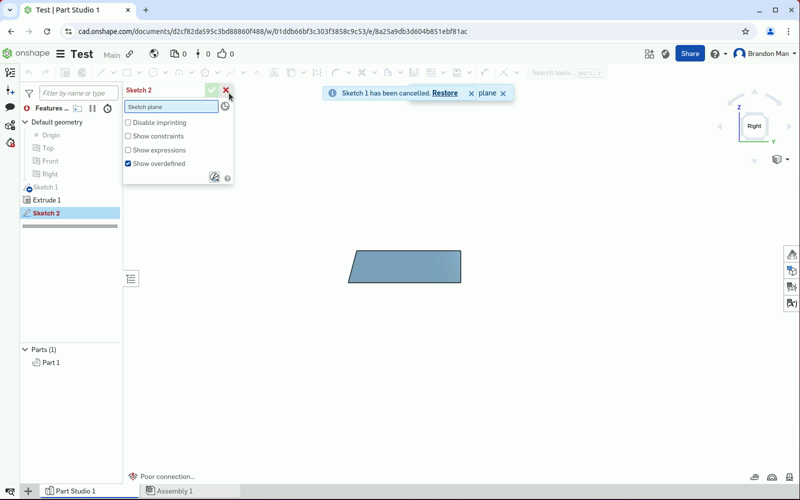
mouse_move(73, 176)
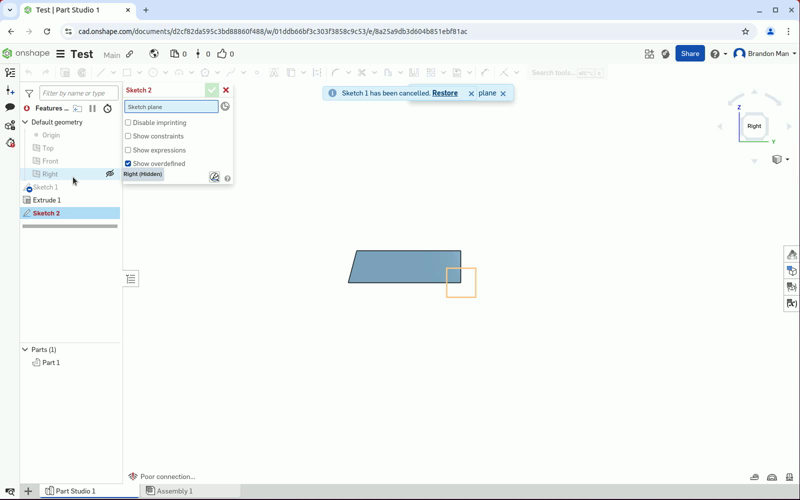
click(73, 176)
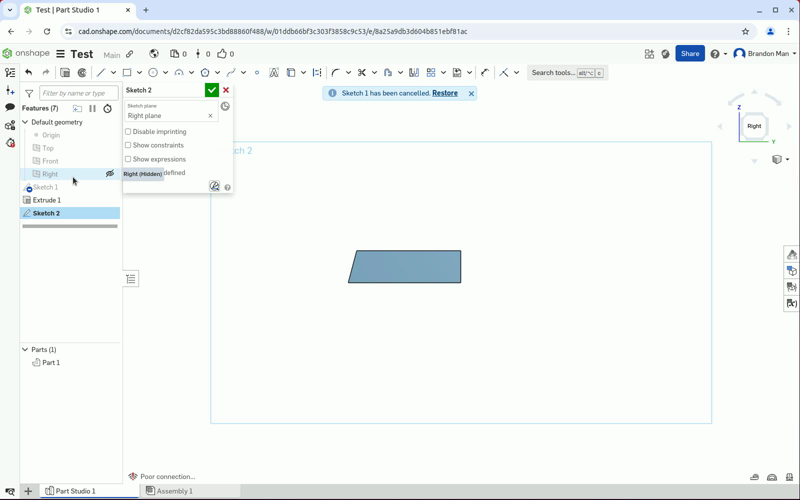
mouse_move(73, 352)
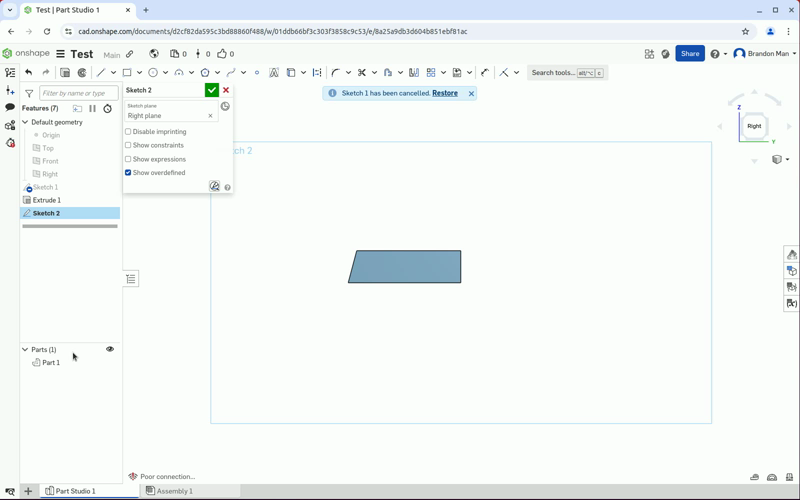
key(y)
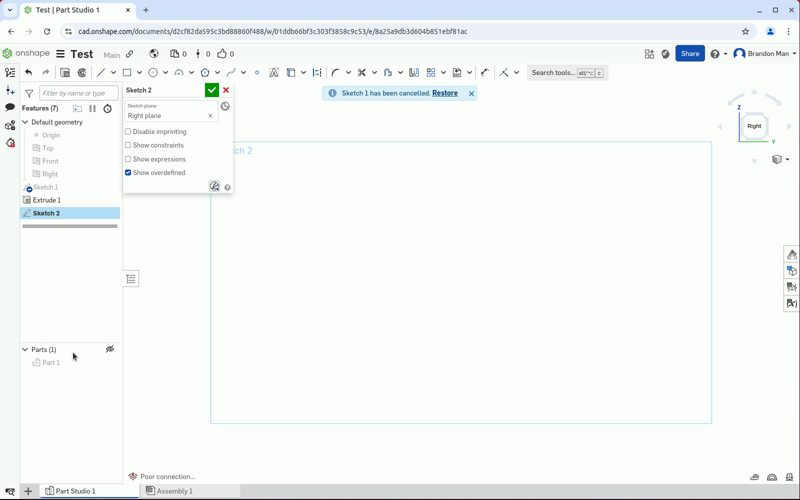
key(l)
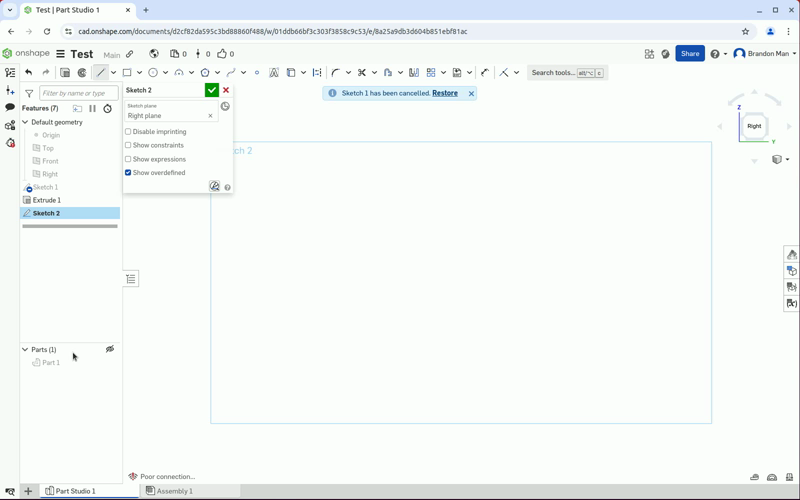
key_down(shift)
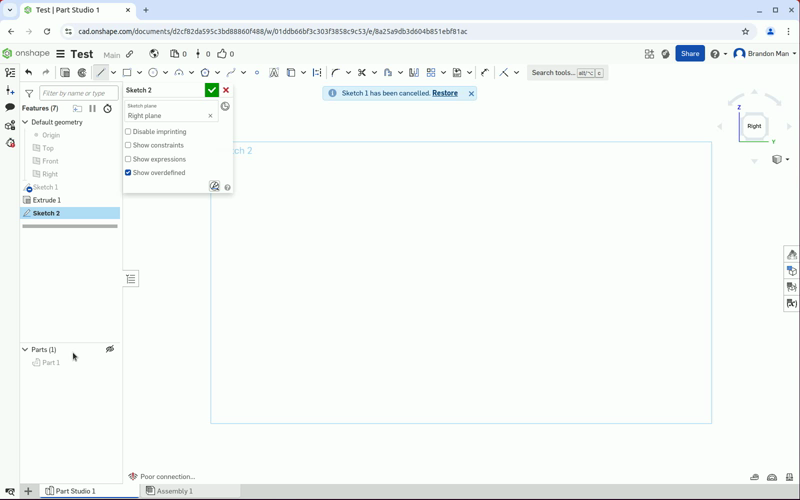
mouse_move(348, 295)
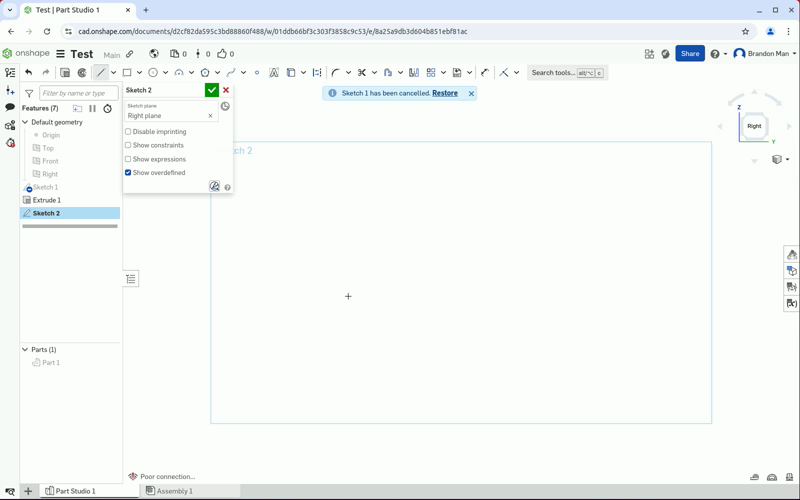
click(348, 295)
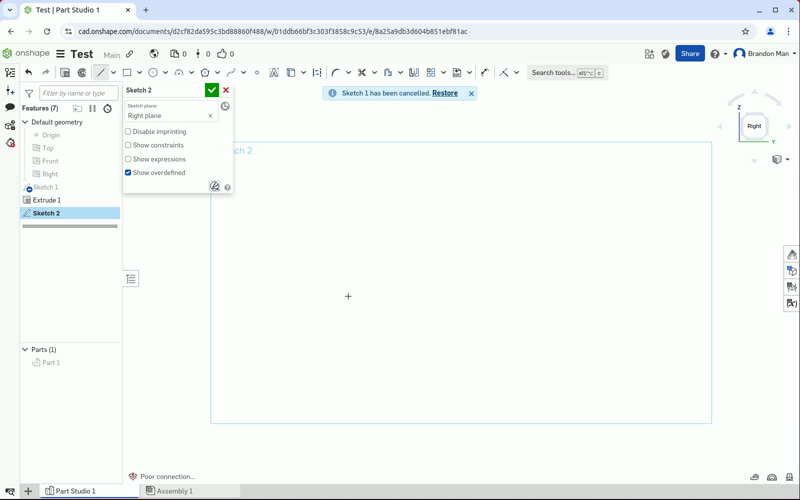
key_up(shift)
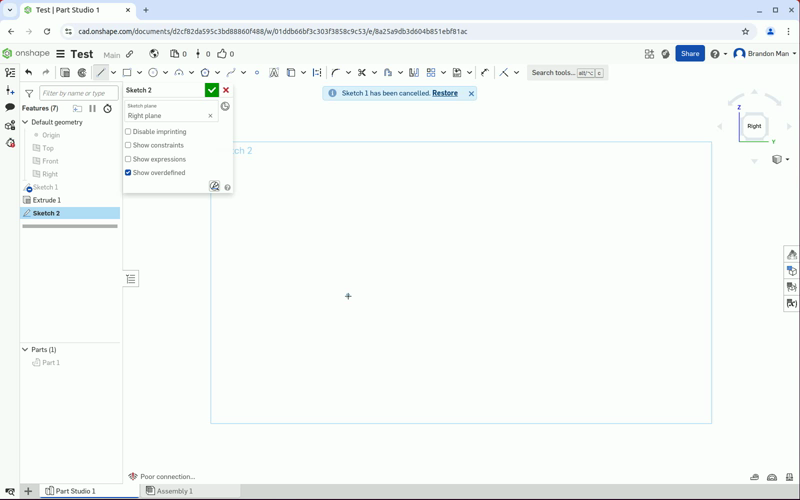
key_down(shift)
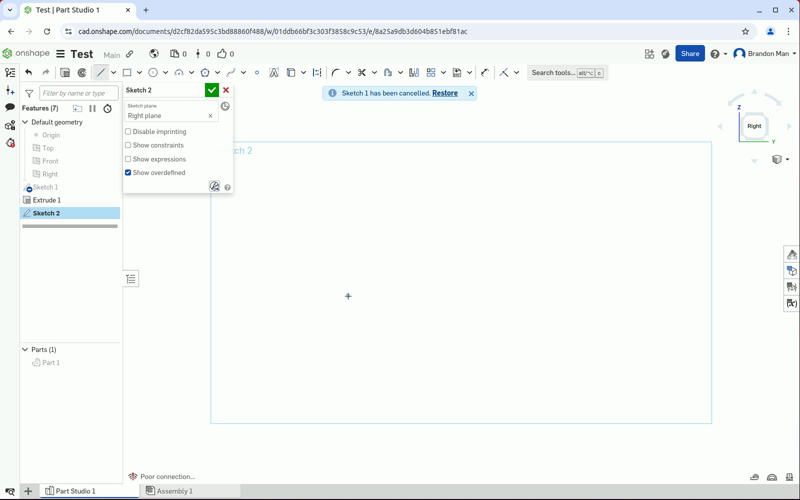
mouse_move(378, 295)
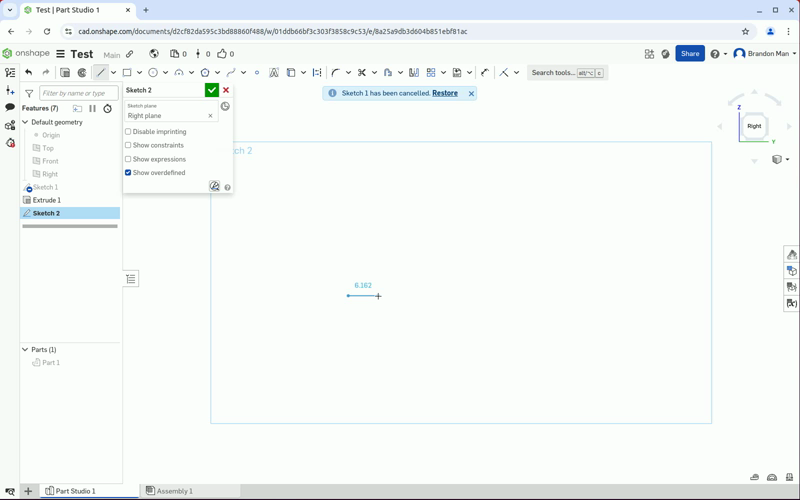
mouse_move(356, 327)
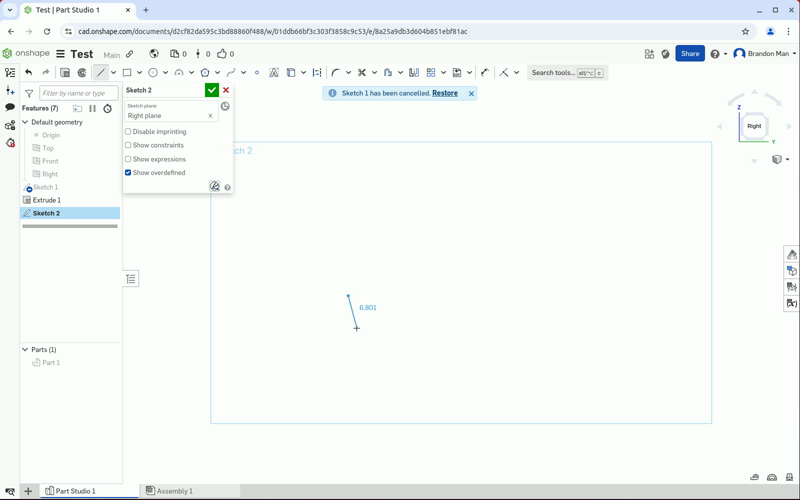
click(356, 327)
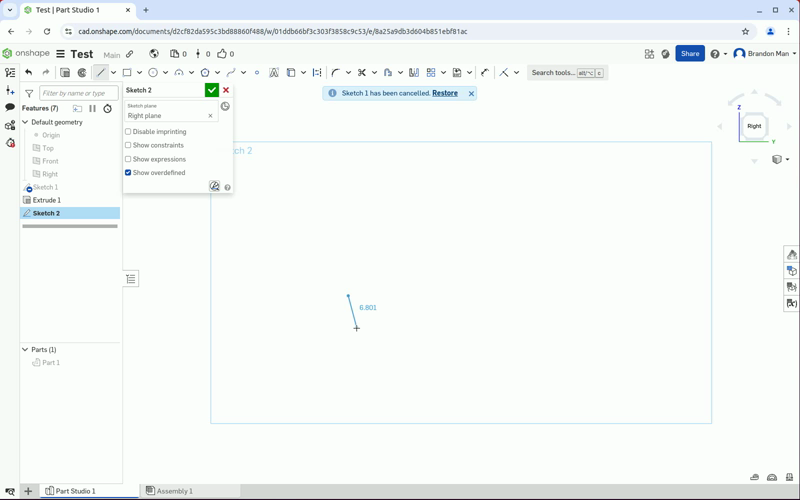
key_up(shift)
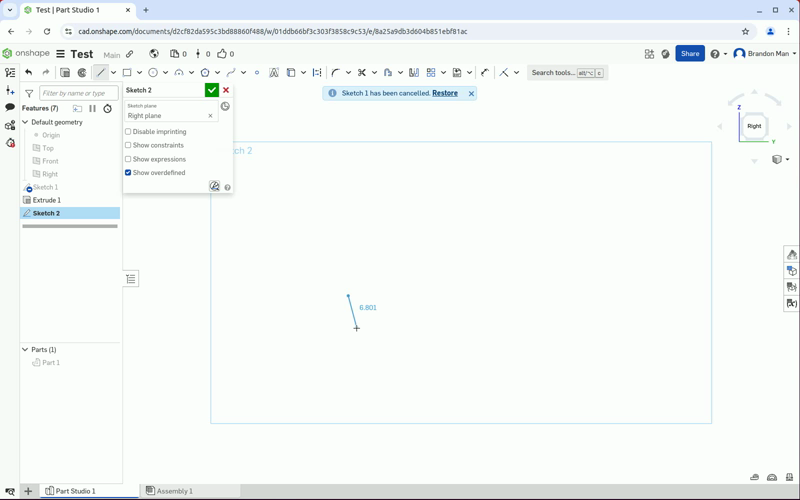
key_down(shift)
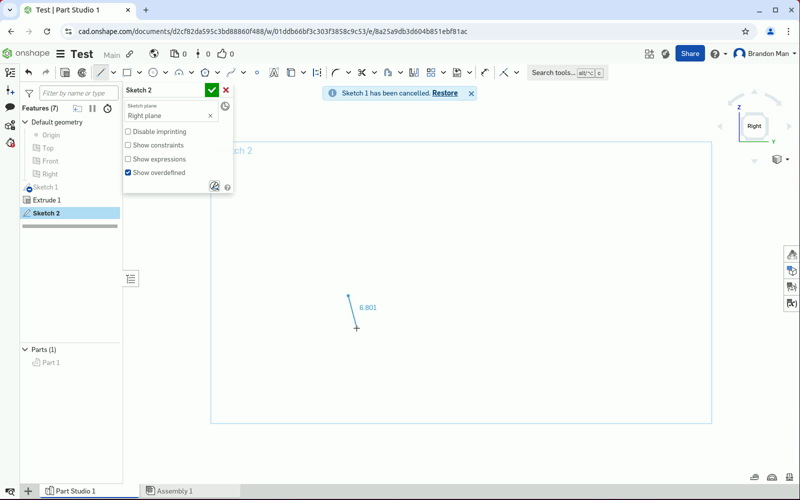
mouse_move(460, 327)
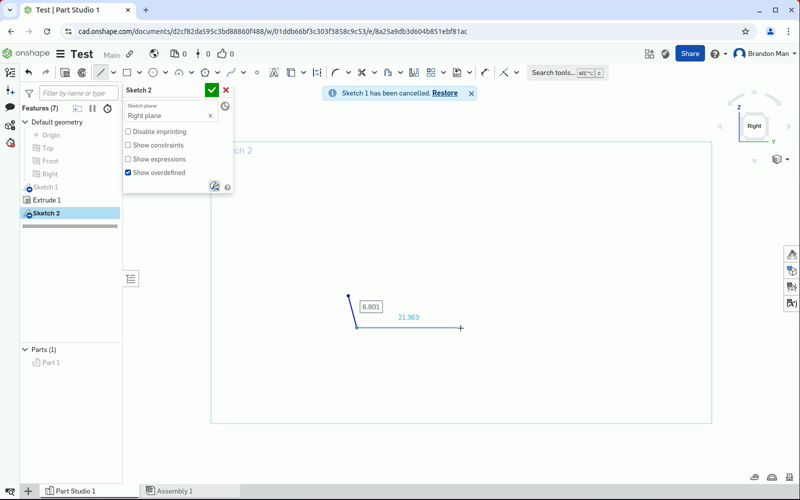
click(460, 327)
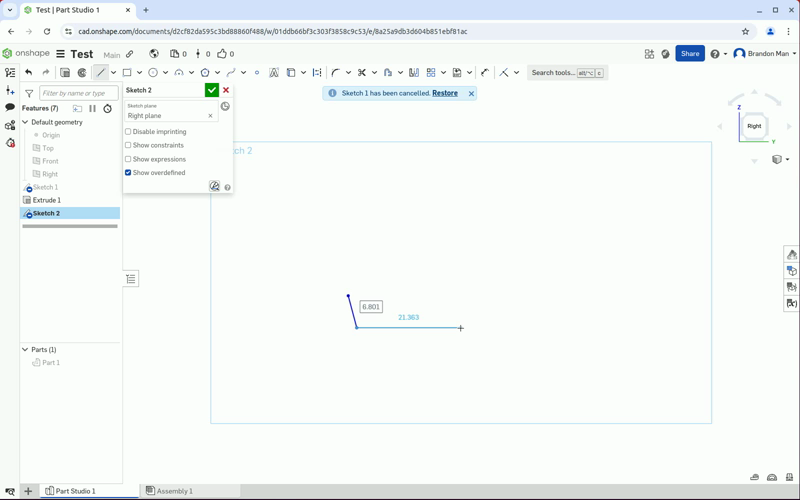
key_up(shift)
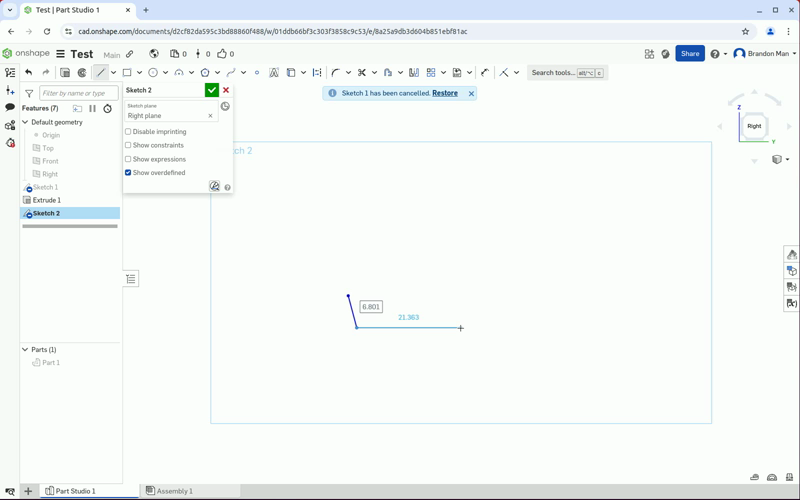
key_down(shift)
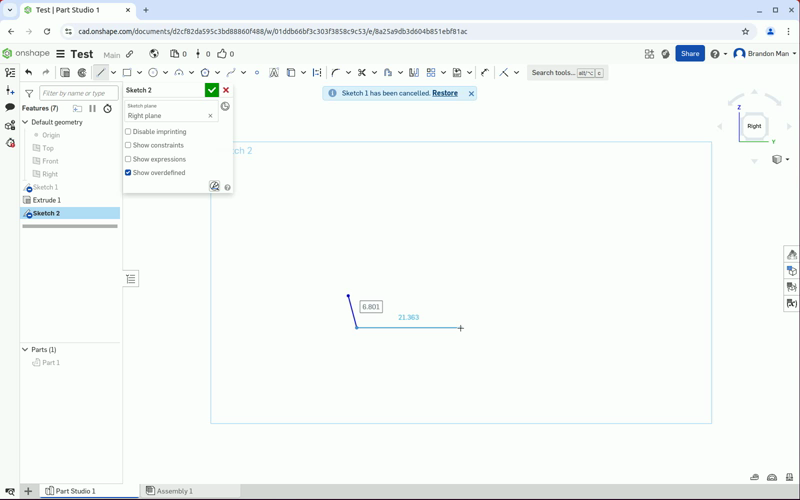
mouse_move(490, 327)
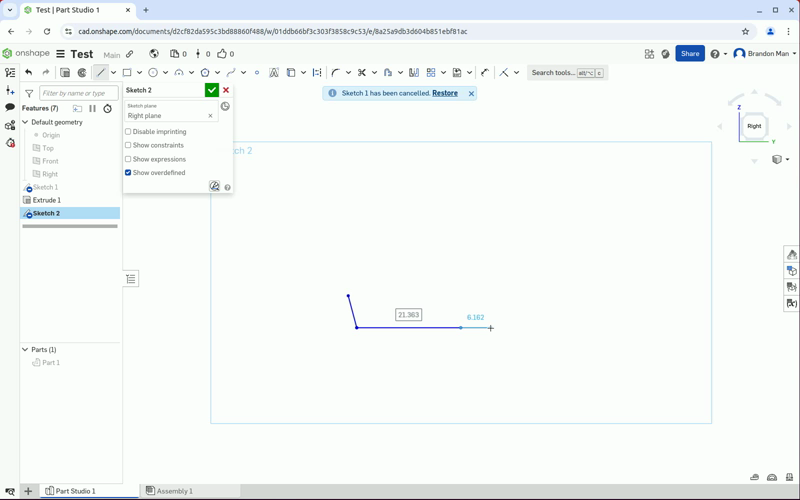
mouse_move(460, 295)
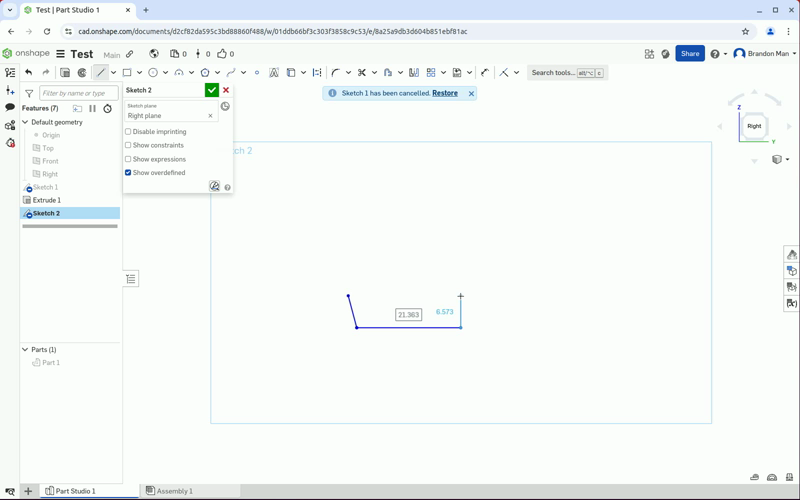
click(460, 295)
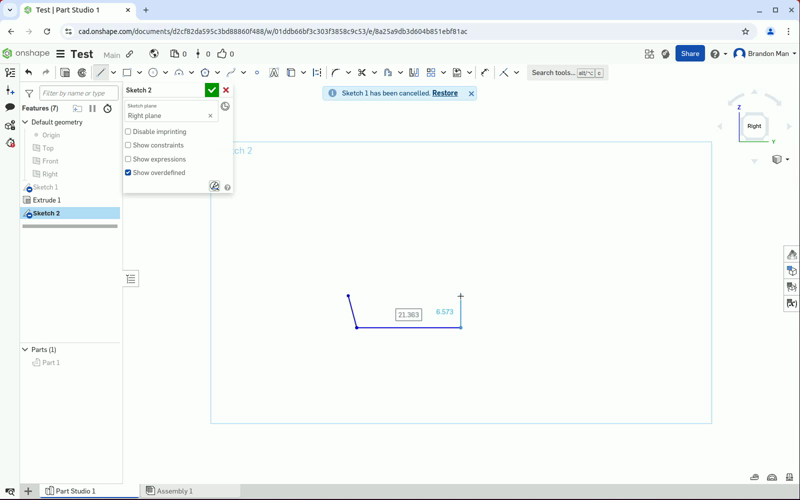
key_up(shift)
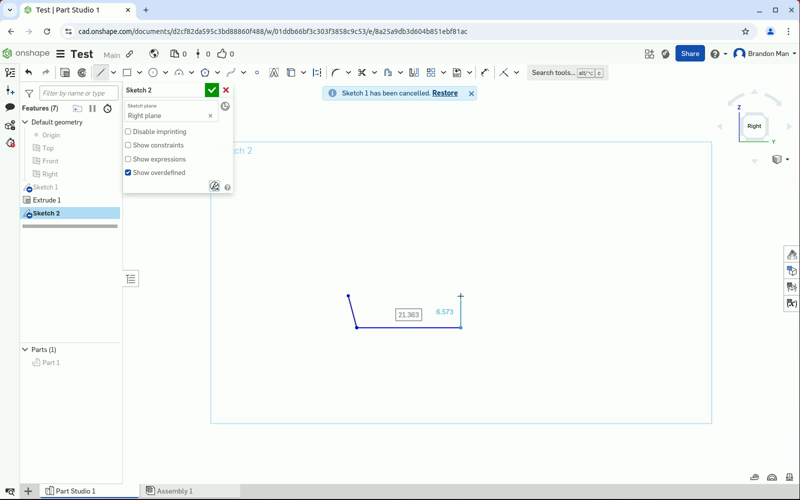
key_down(shift)
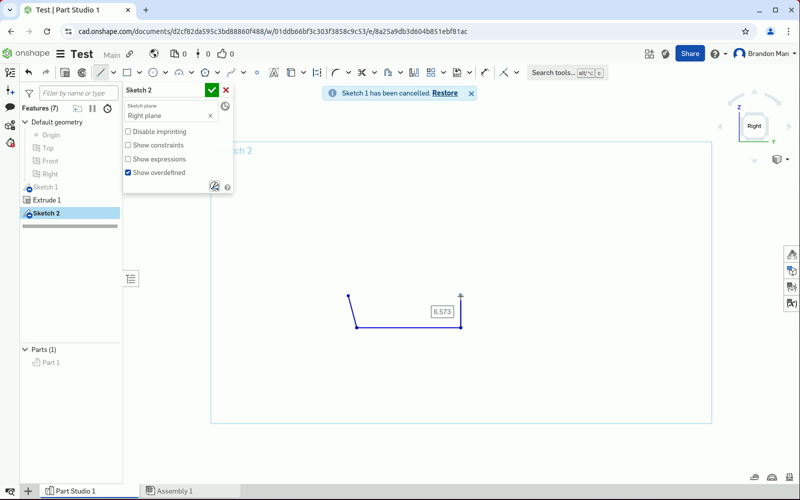
mouse_move(348, 295)
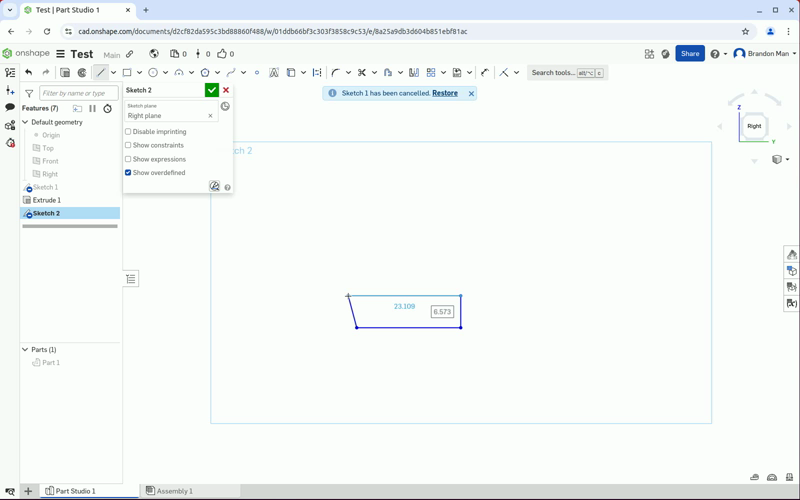
key_up(shift)
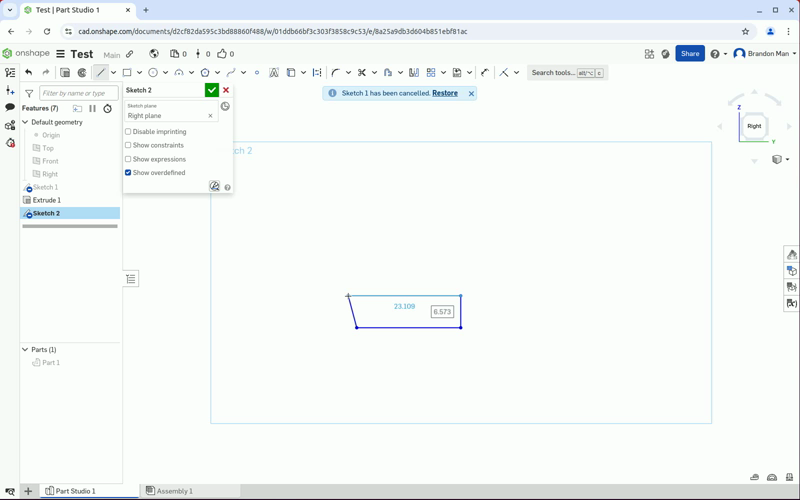
click(348, 295)
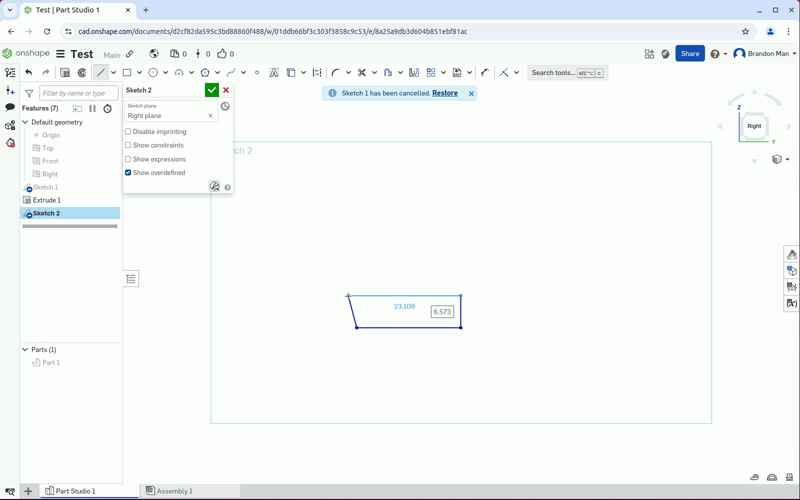
key(esc)
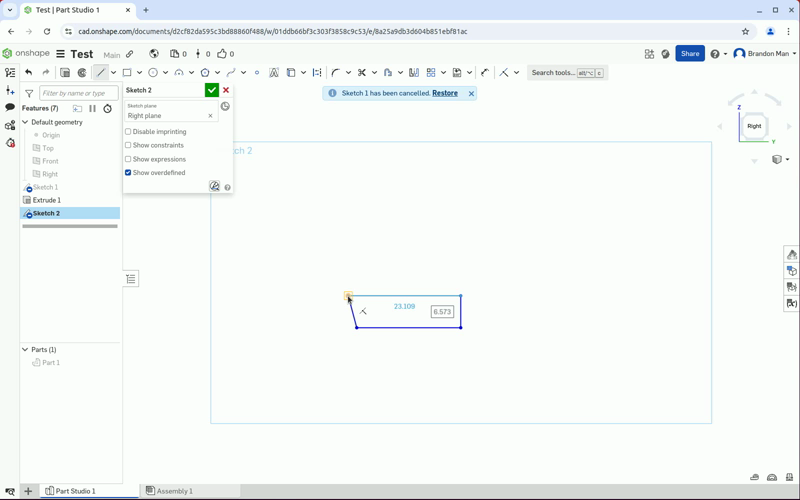
mouse_move(380, 304)
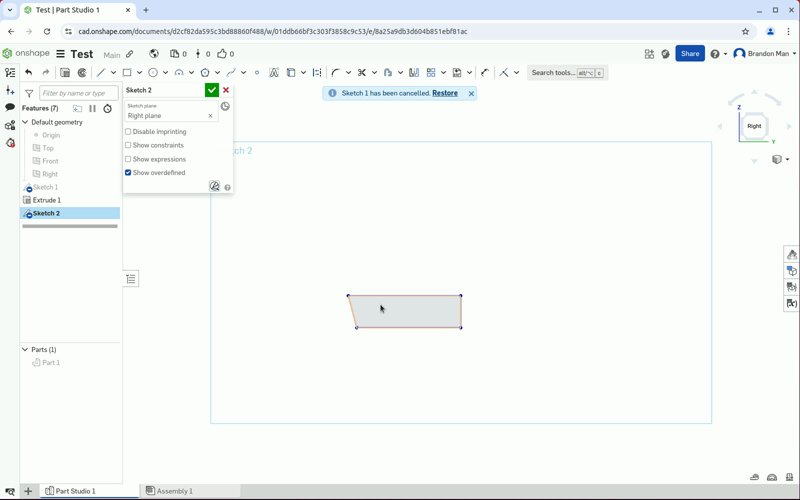
click(380, 304)
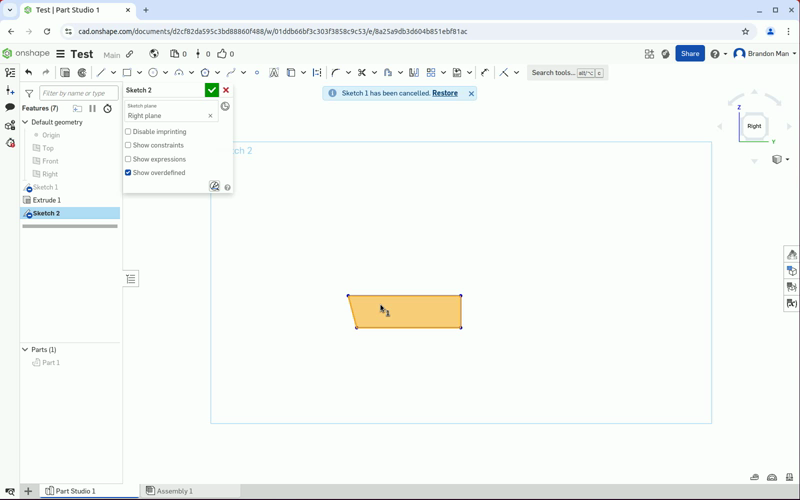
mouse_move(73, 352)
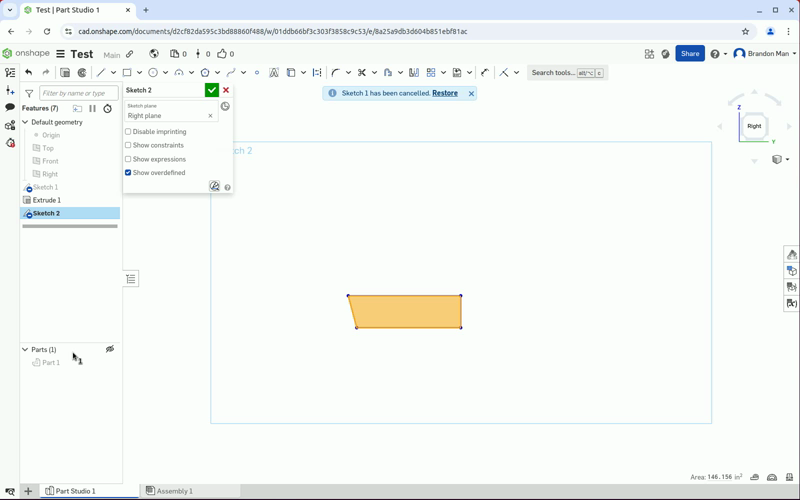
key(shift+y)
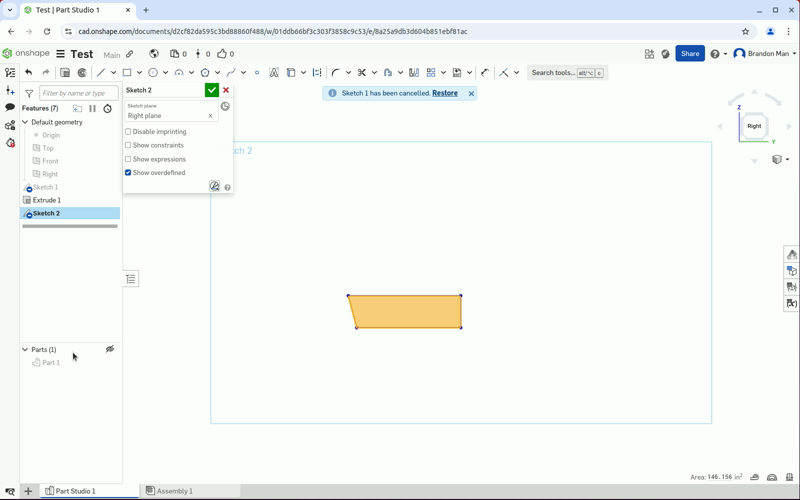
key(shift+e)
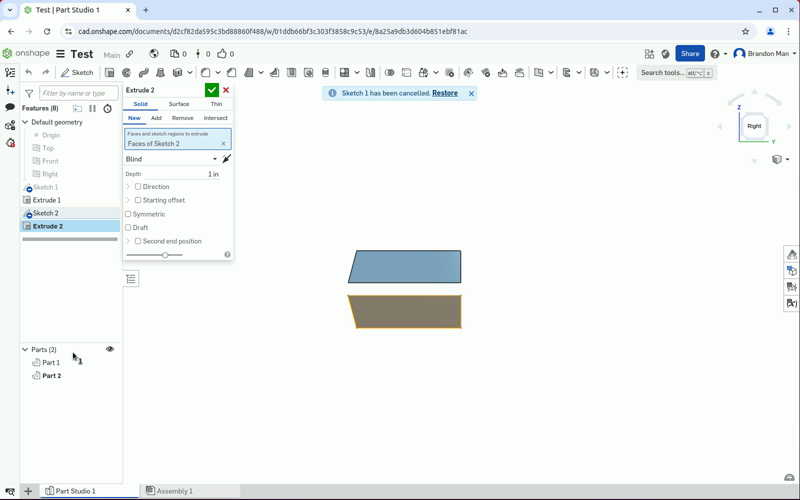
mouse_move(143, 106)
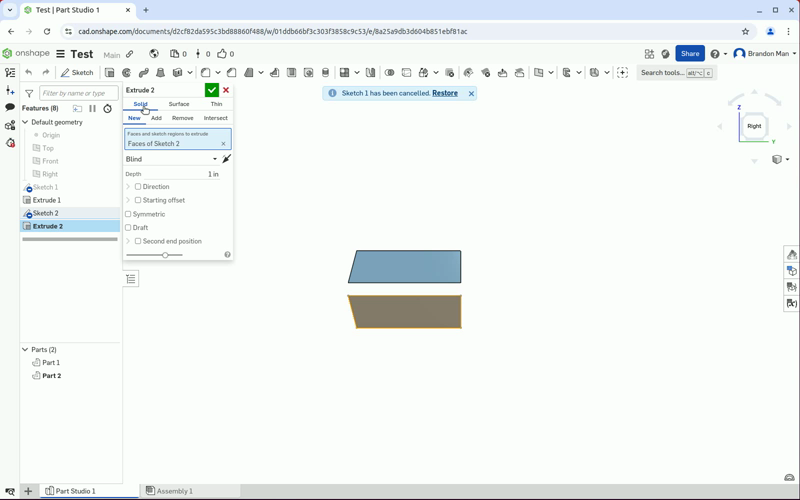
click(143, 106)
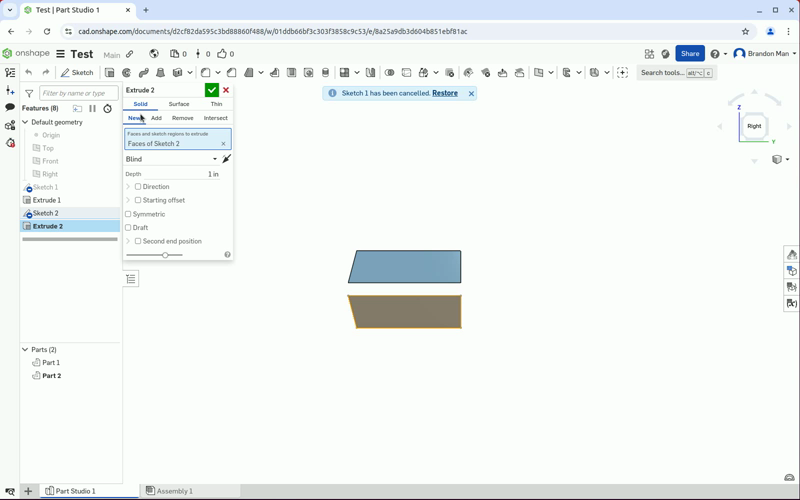
mouse_move(137, 120)
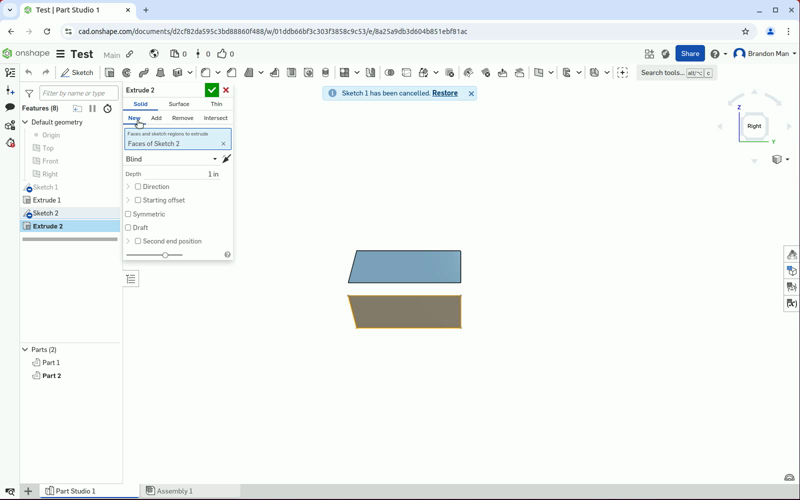
click(137, 120)
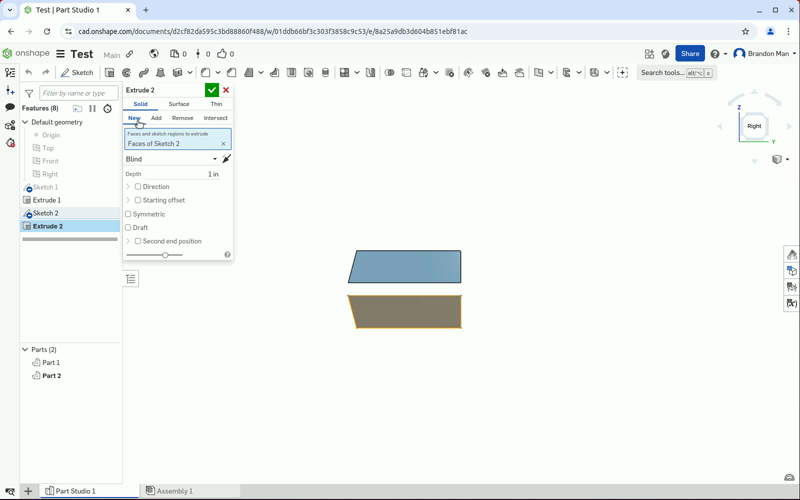
key(tab, 4)
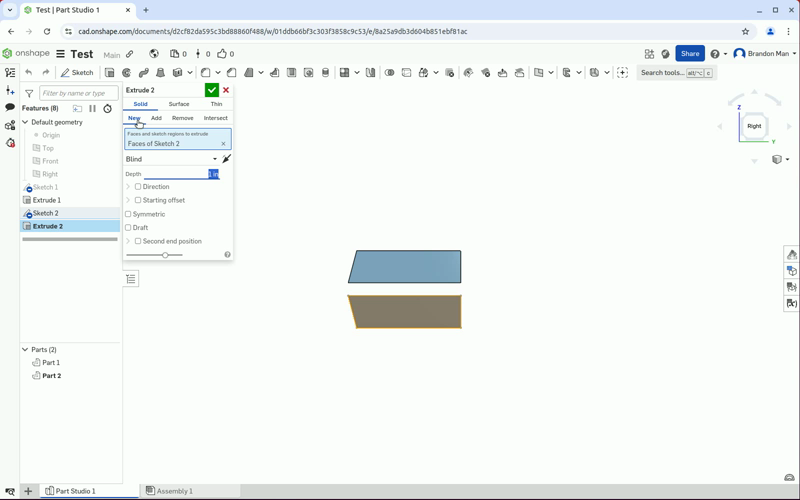
text(5.296)
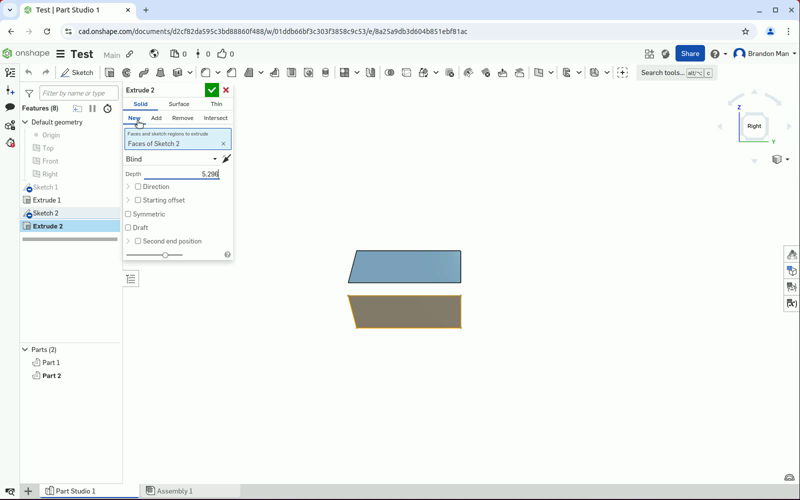
key(tab, 3)
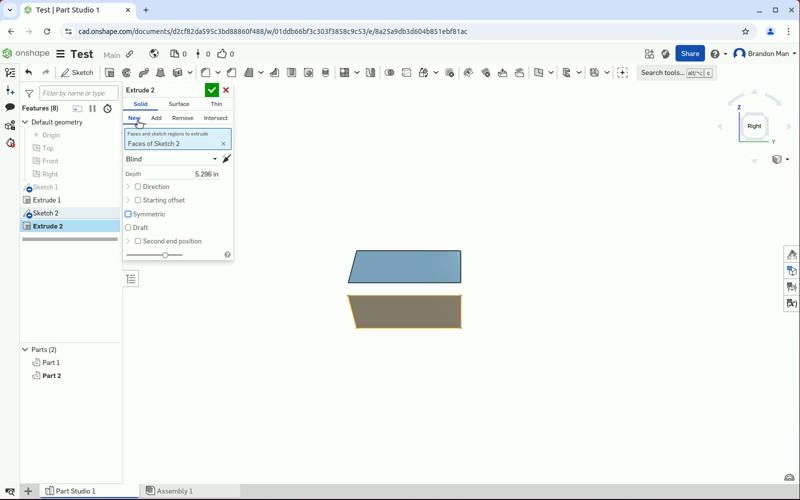
key(space)
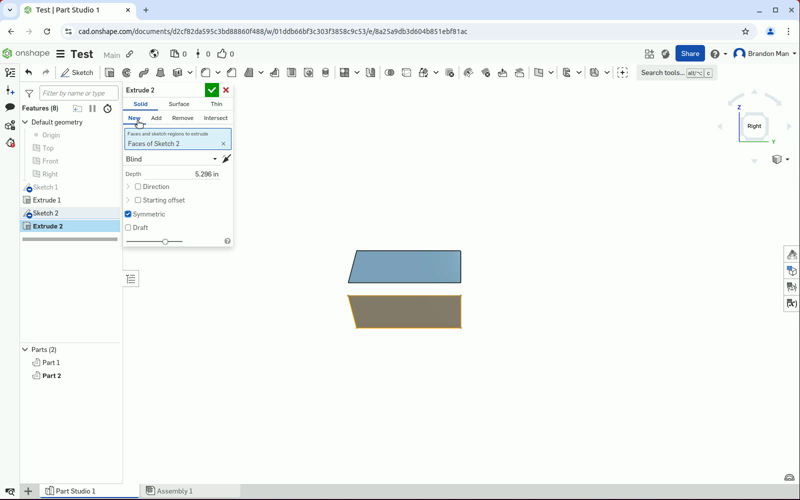
key(enter)
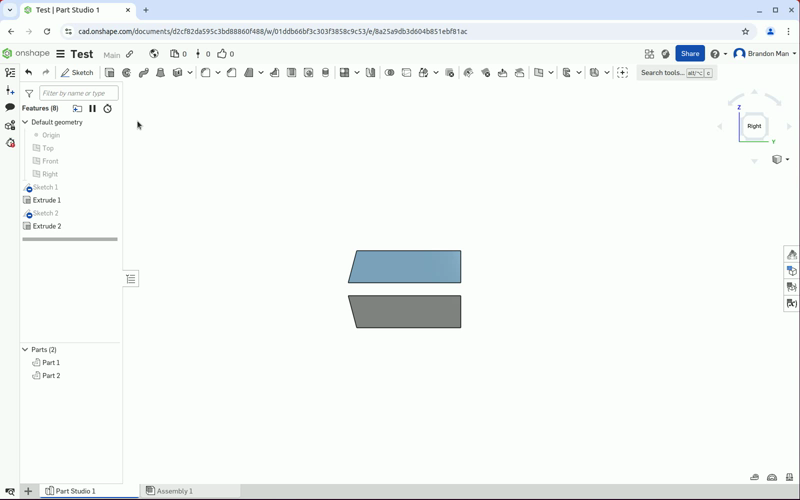
key(shift+h)
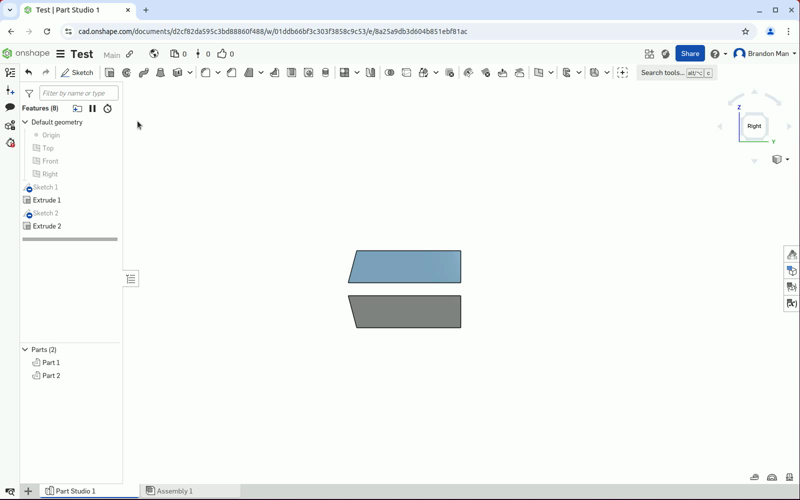
key(shift+h)
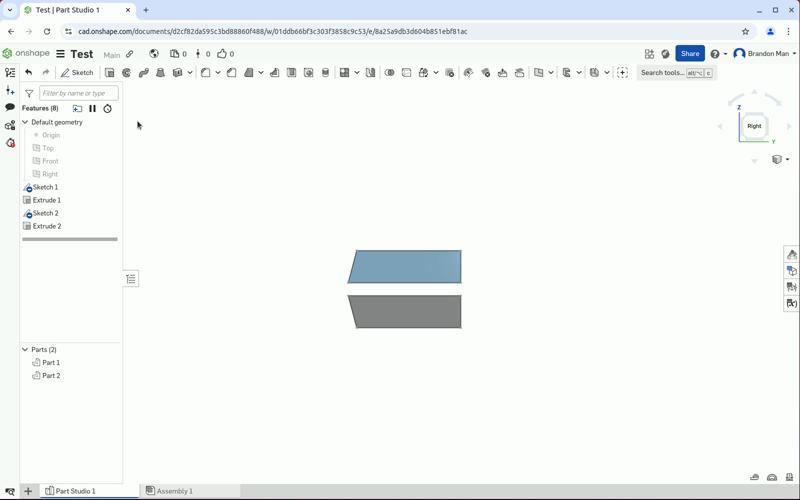
key(shift+7)
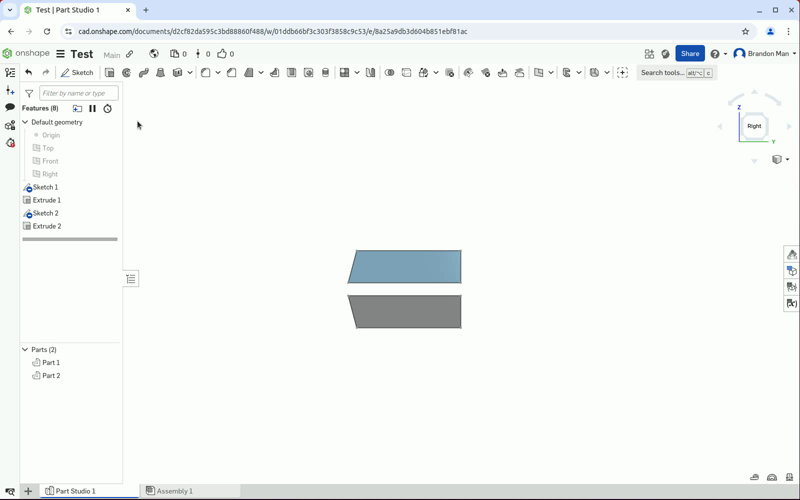
key(right, 2)
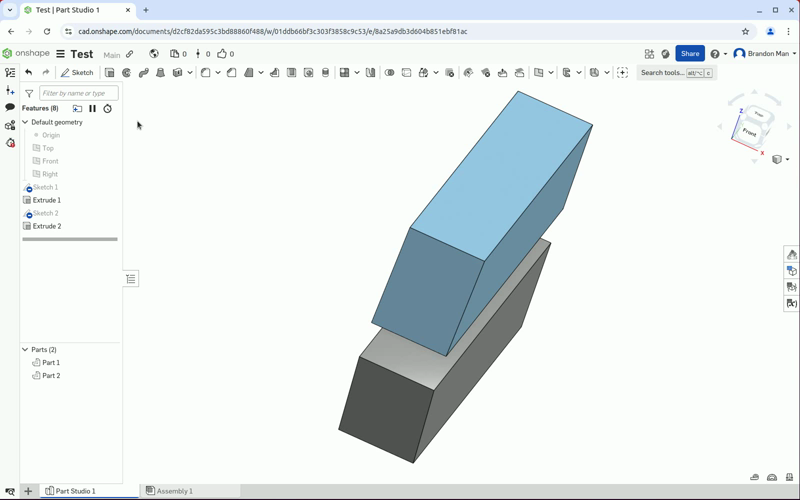
key(down, 2)
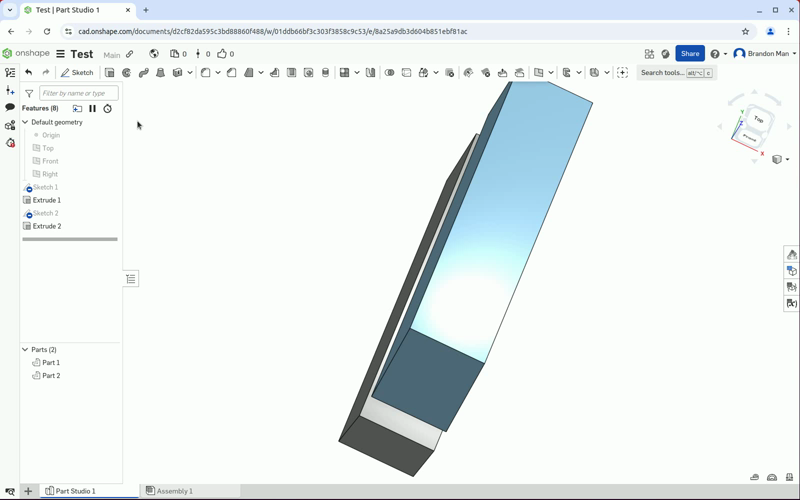
key(up, 2)
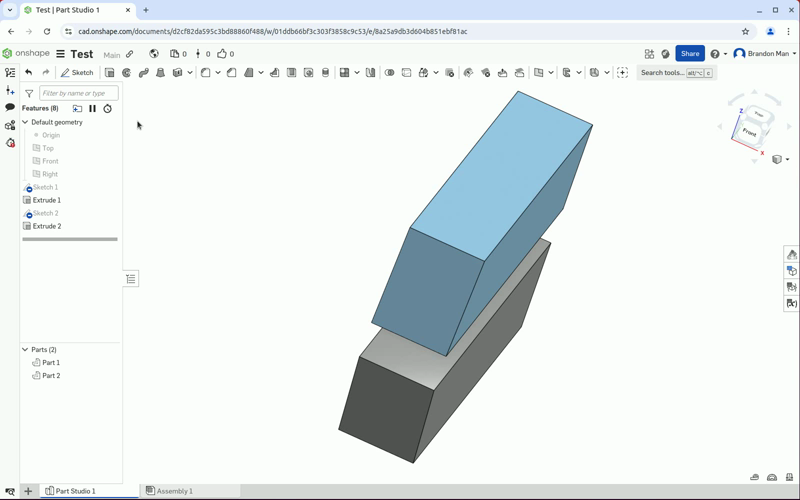
key(left, 2)
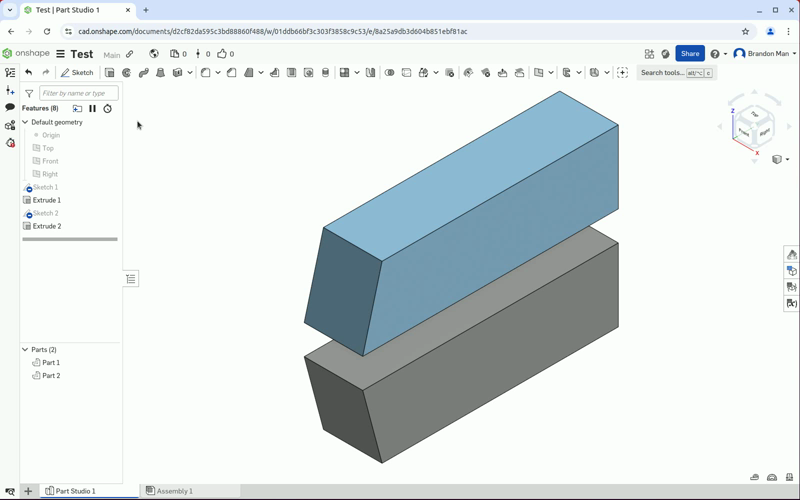
mouse_move(73, 189)
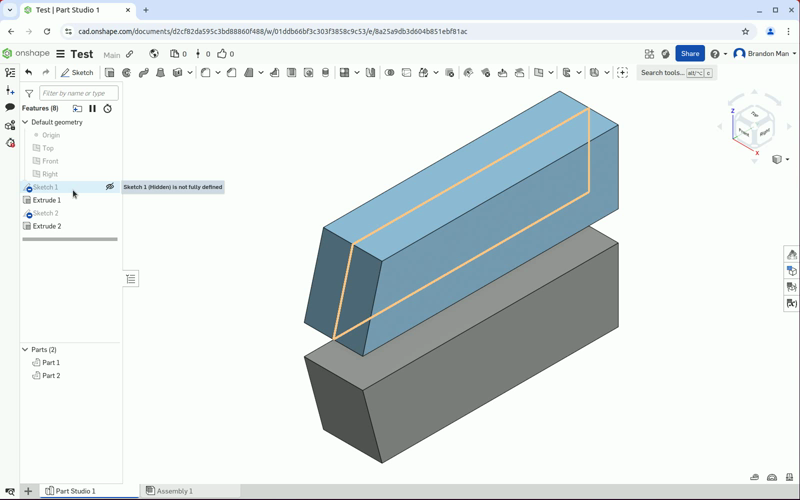
click(73, 189)